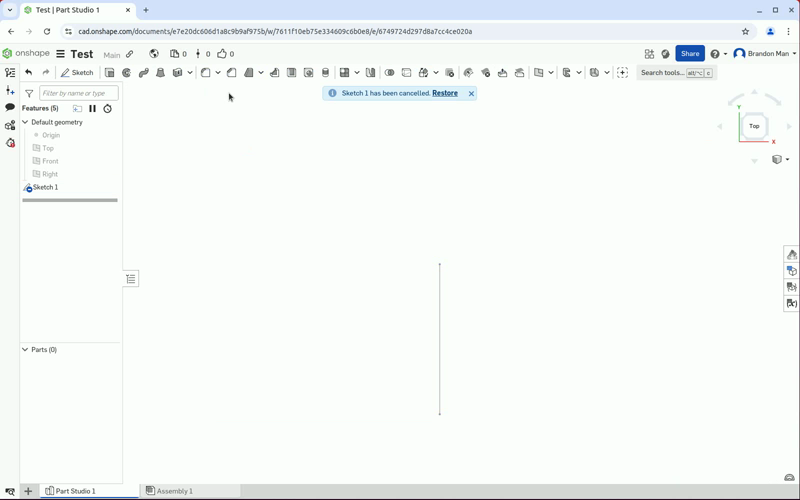
key(shift+h)
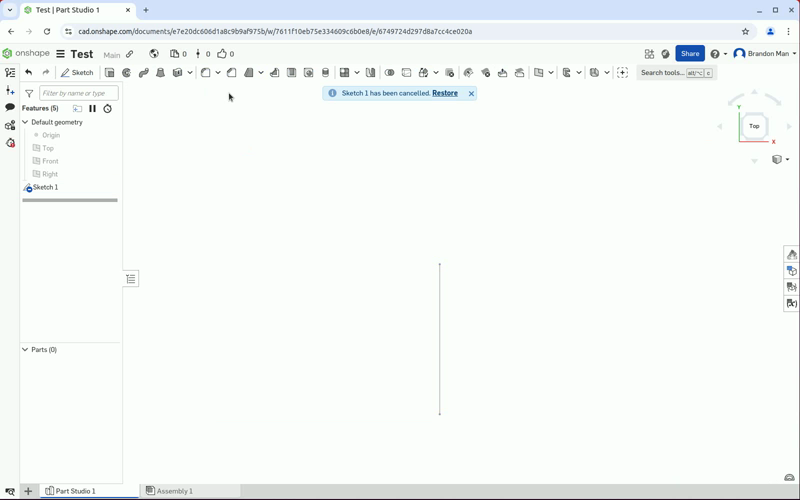
key(shift+s)
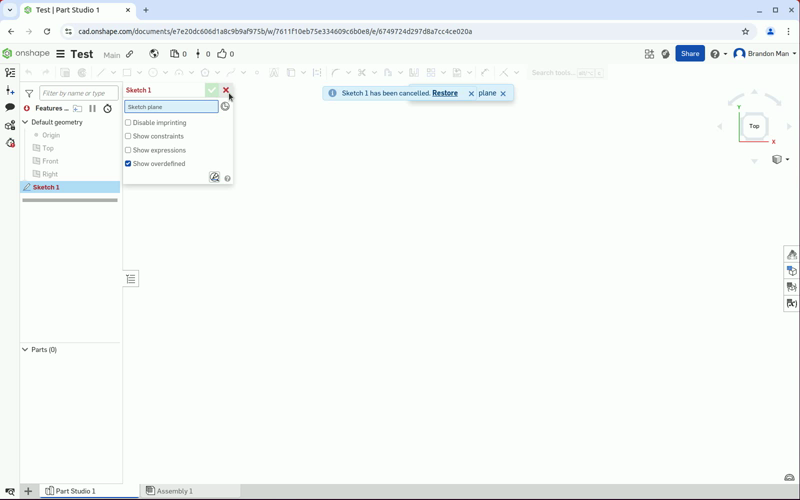
mouse_move(73, 150)
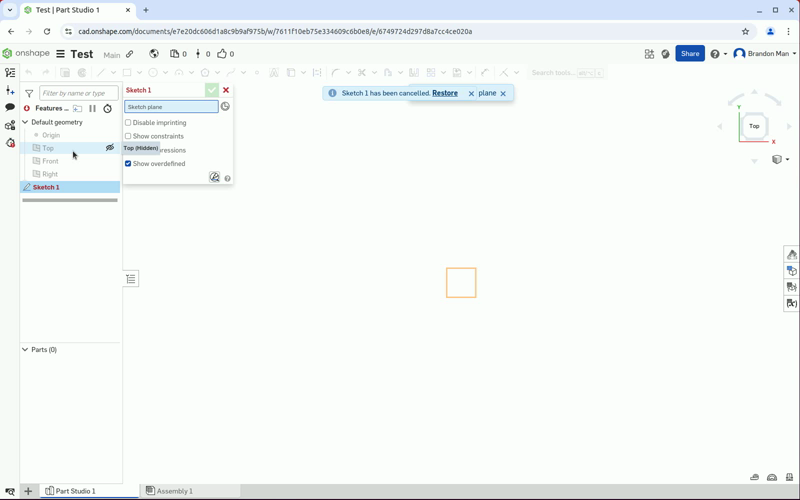
click(73, 150)
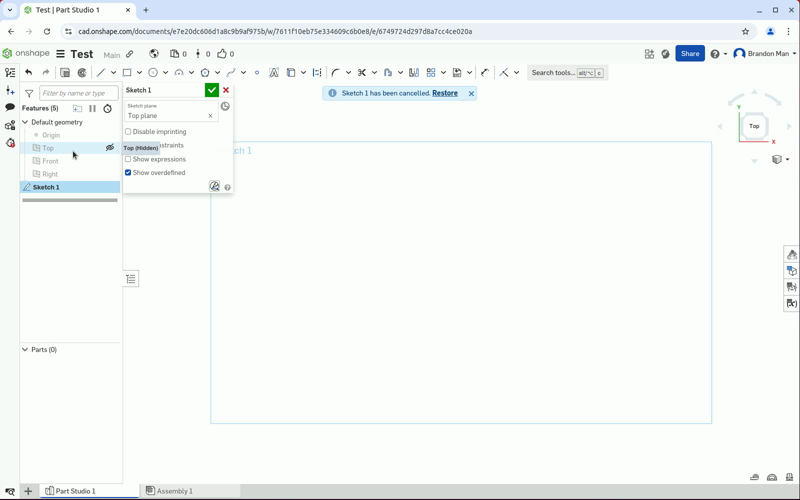
mouse_move(73, 352)
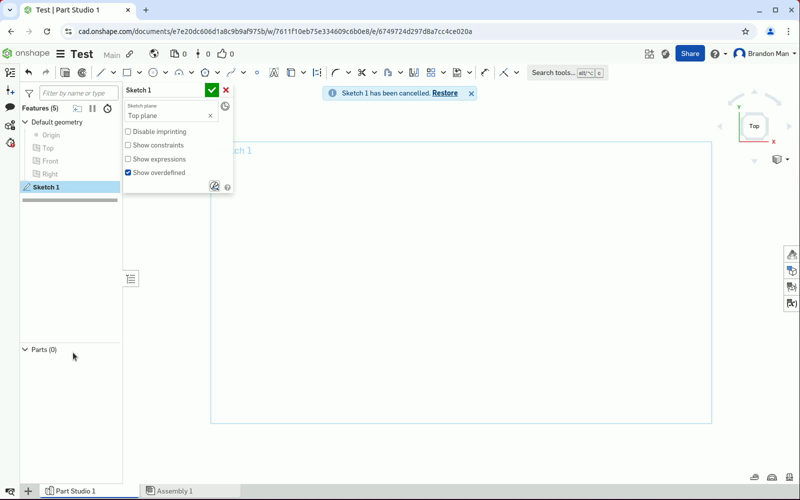
key(y)
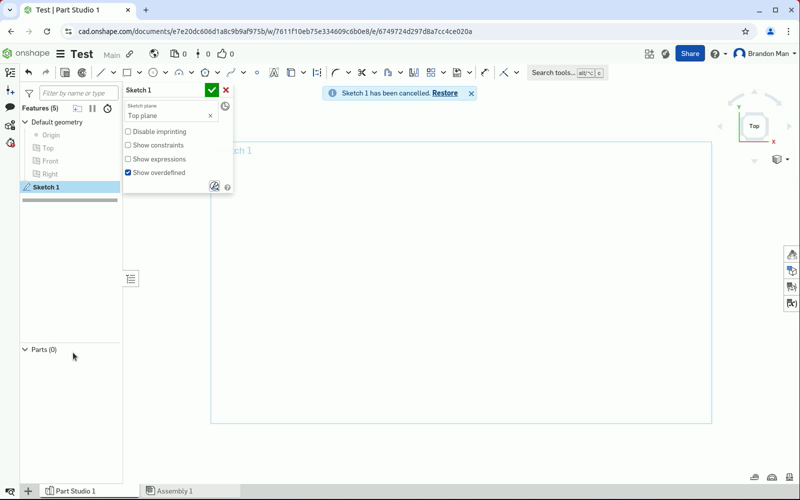
key(a)
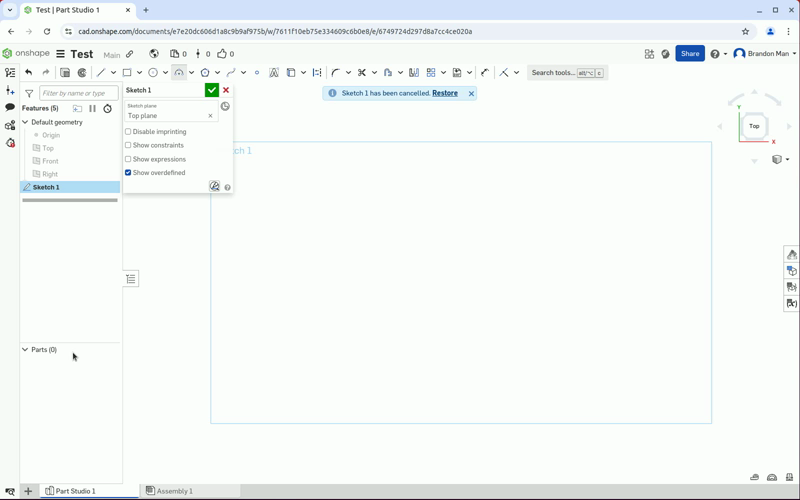
key_down(shift)
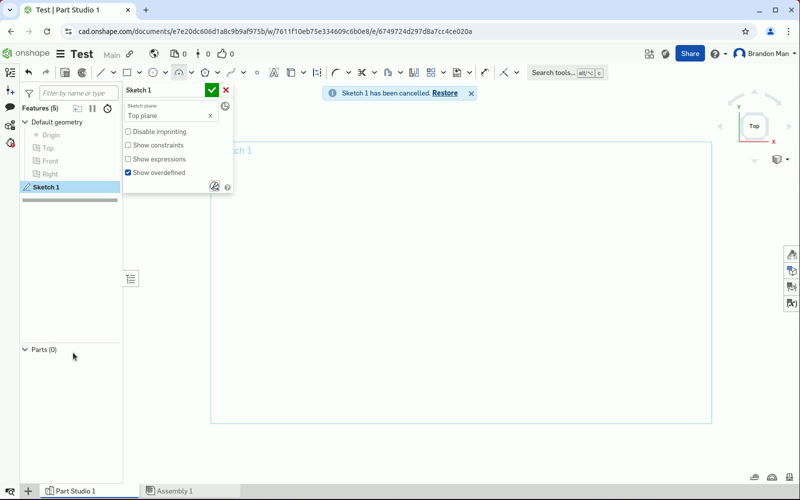
mouse_move(348, 282)
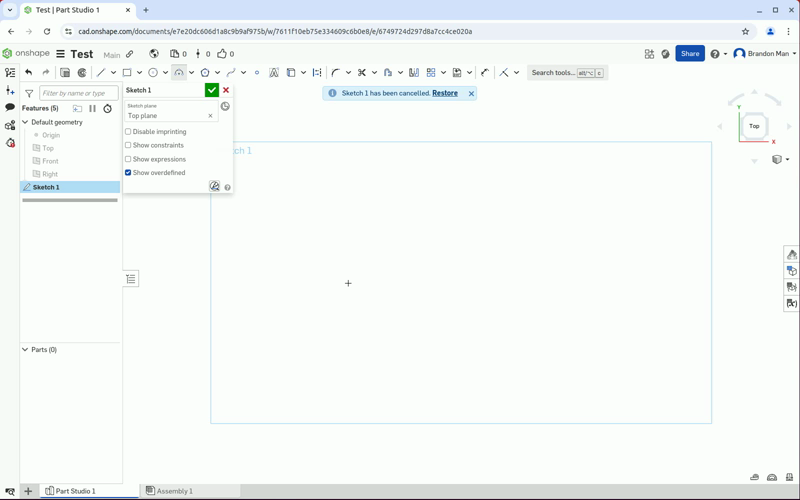
click(348, 282)
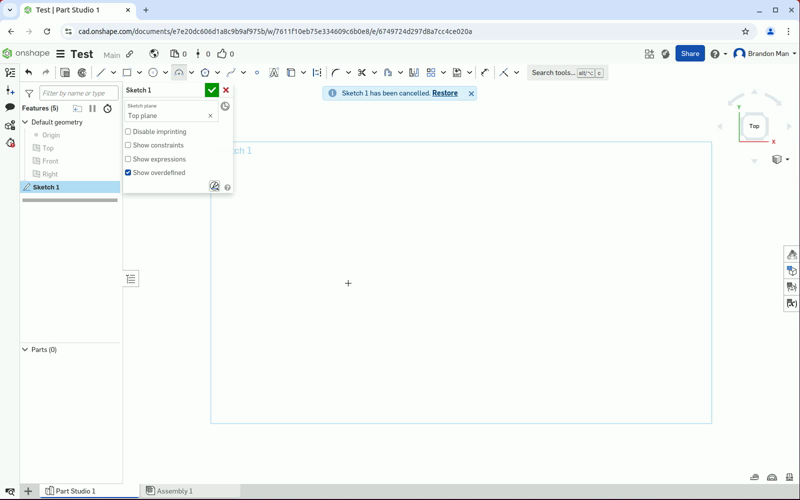
key_up(shift)
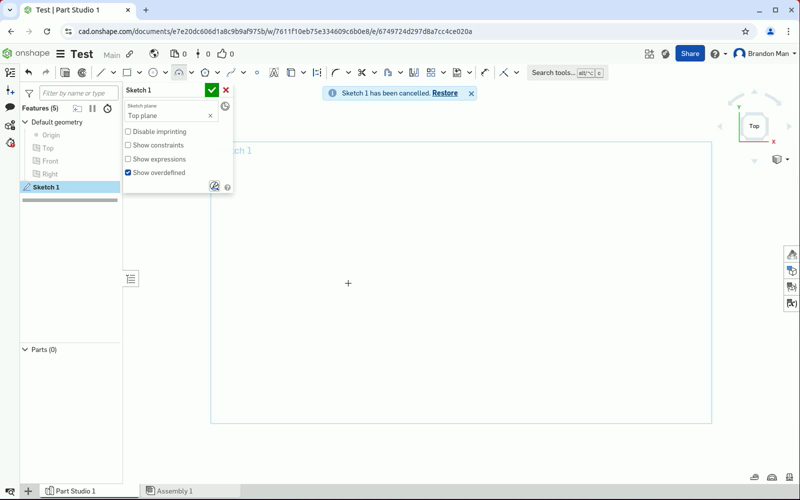
key_down(shift)
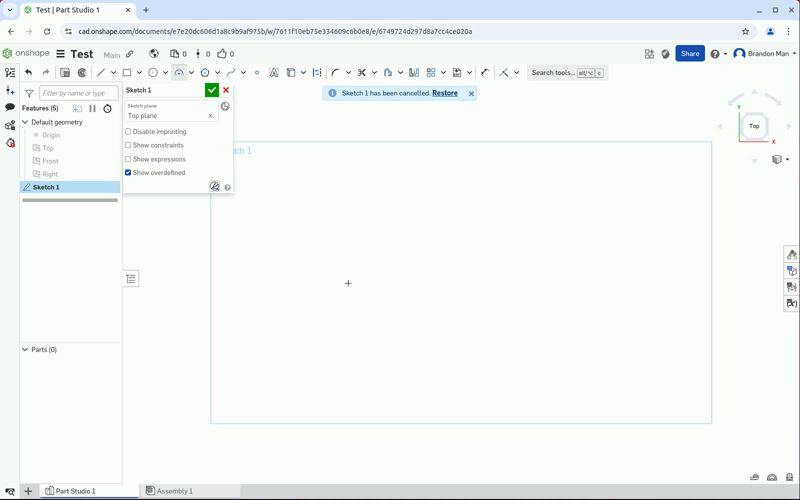
mouse_move(460, 375)
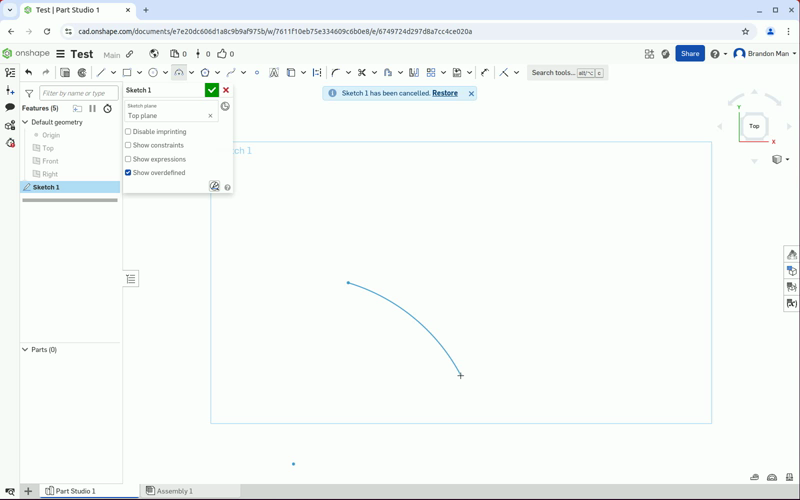
click(460, 375)
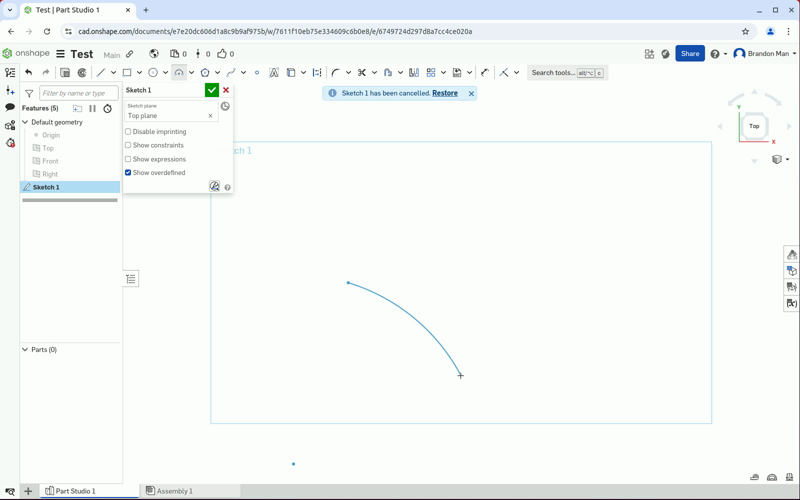
mouse_move(382, 355)
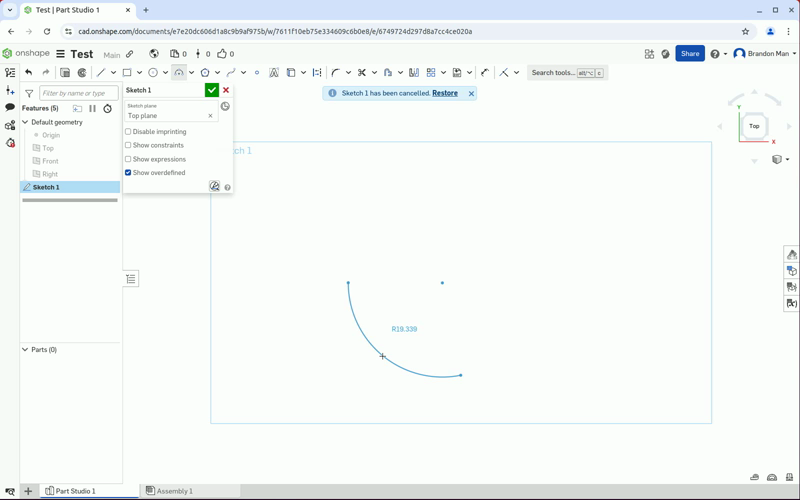
click(382, 355)
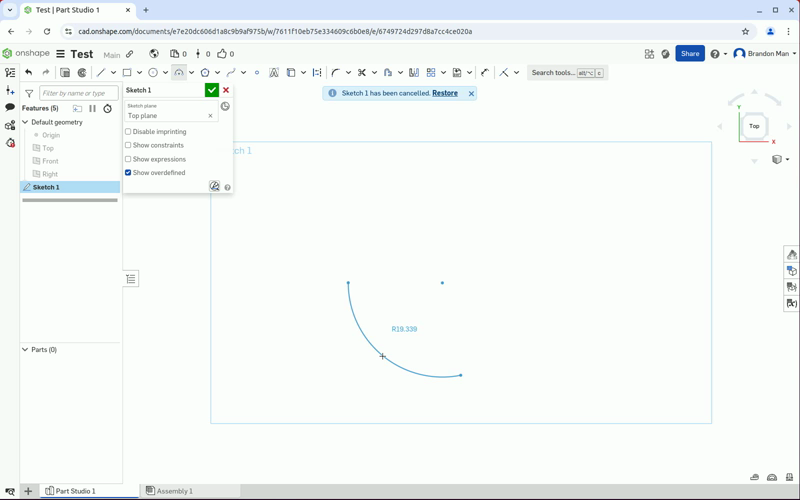
key_up(shift)
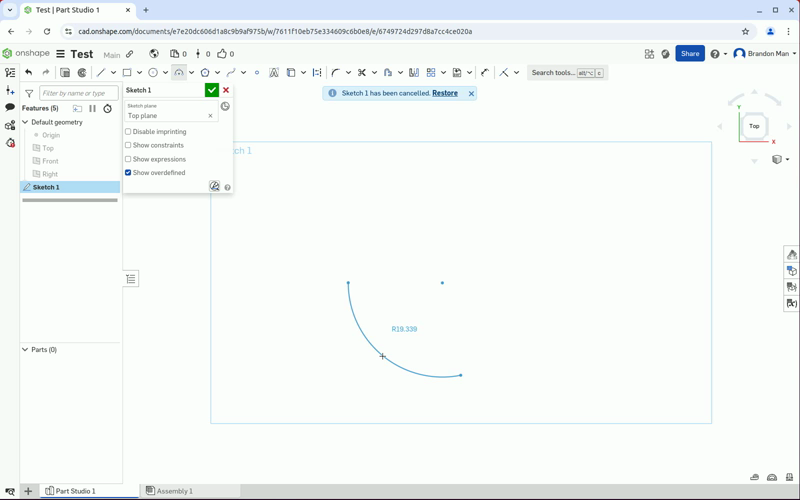
mouse_move(460, 375)
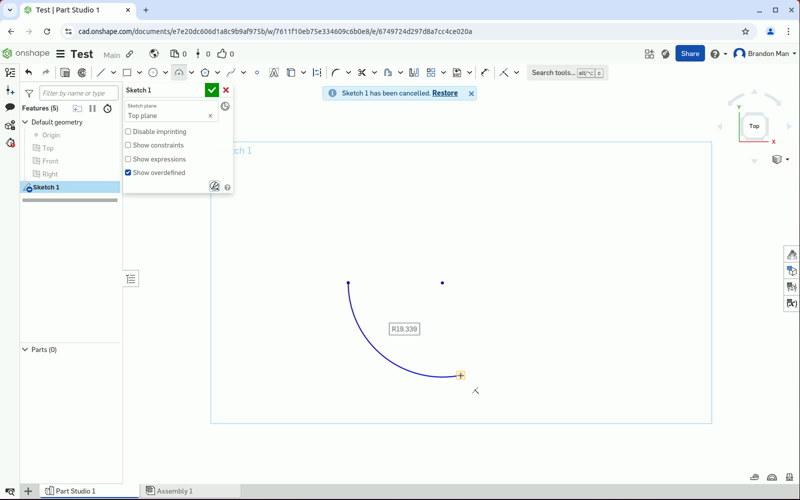
click(460, 375)
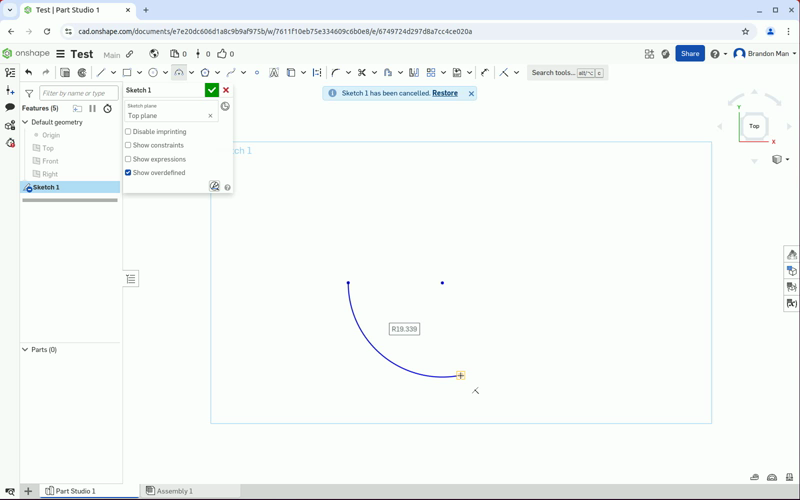
key_down(shift)
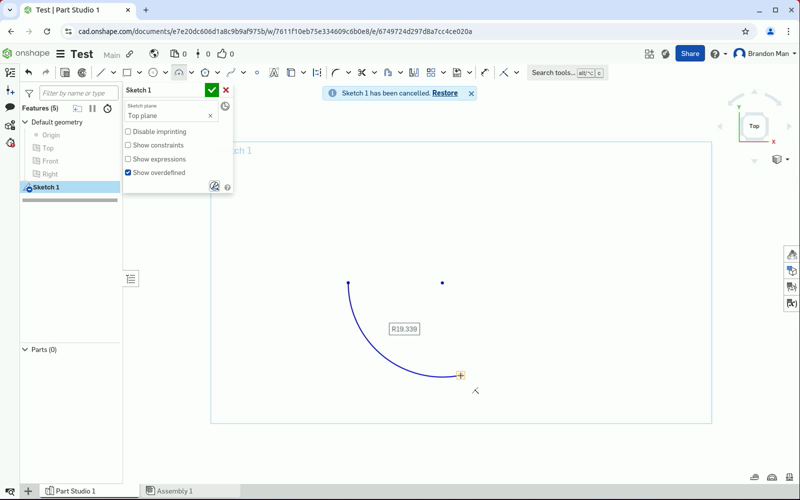
mouse_move(386, 282)
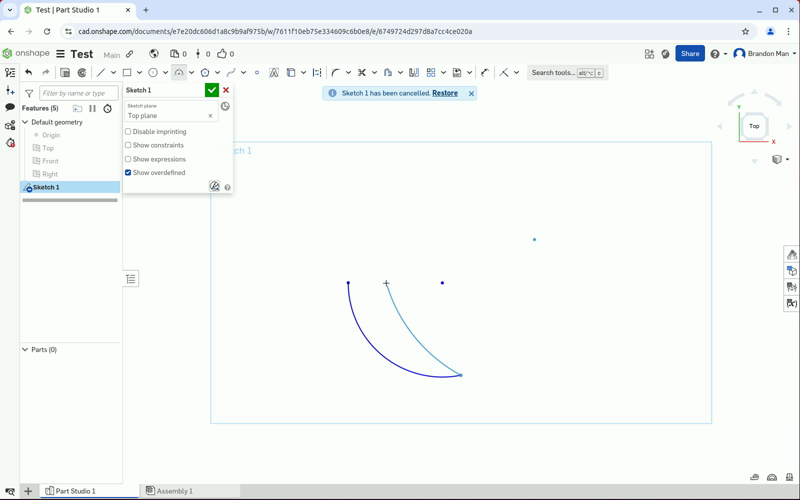
click(386, 282)
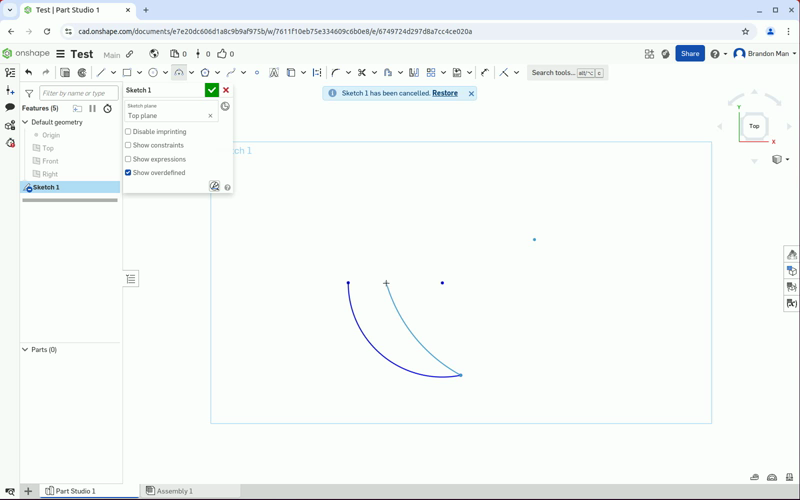
mouse_move(407, 342)
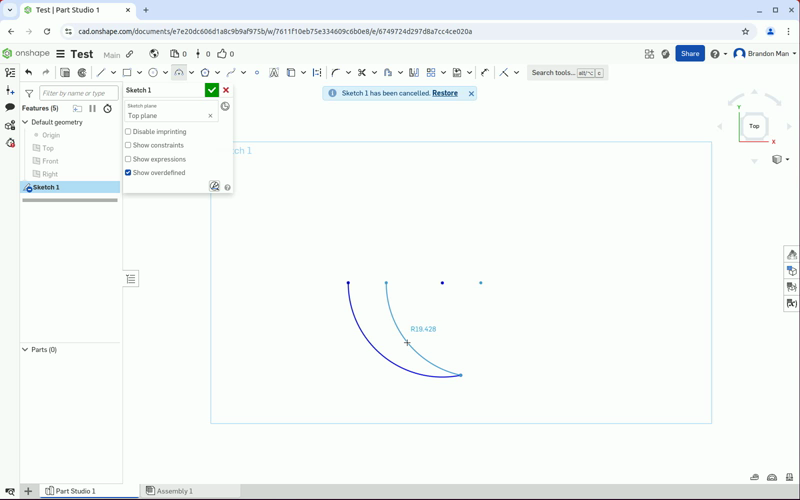
click(407, 342)
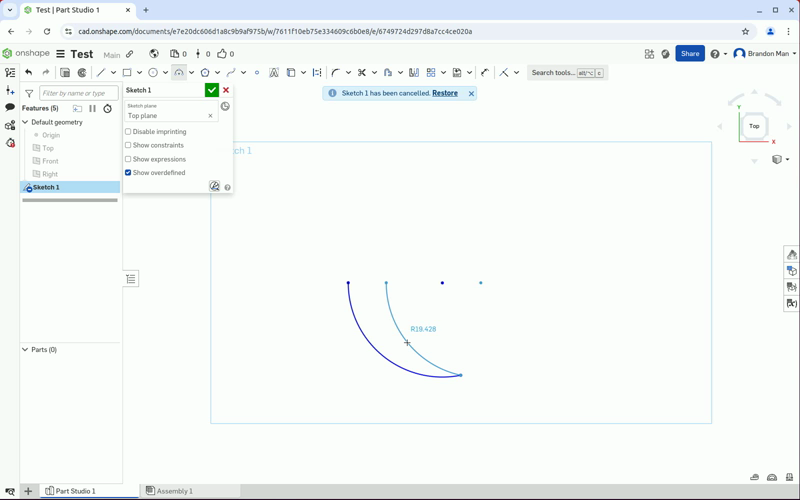
key_up(shift)
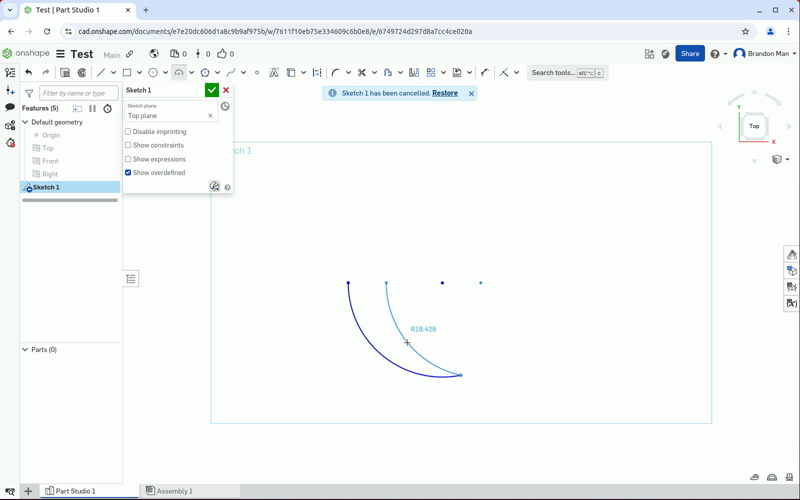
key(esc)
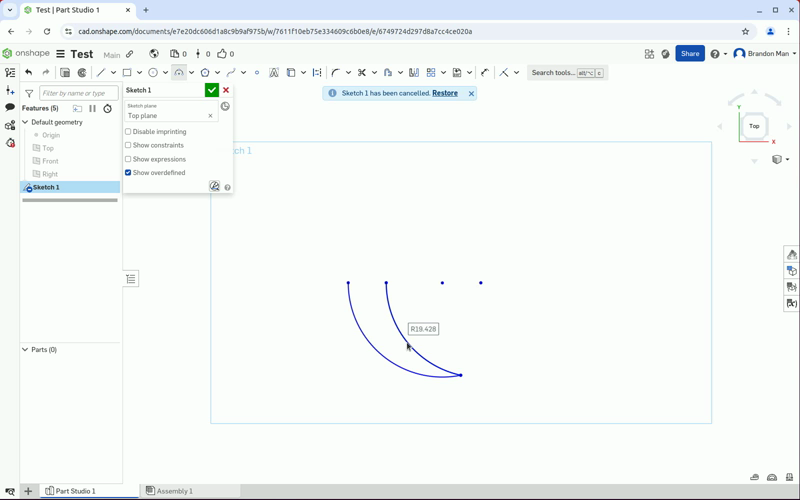
key(l)
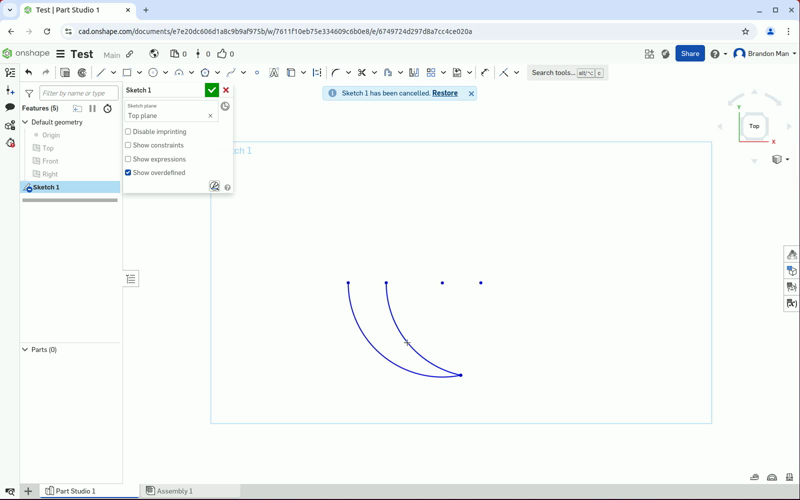
mouse_move(386, 282)
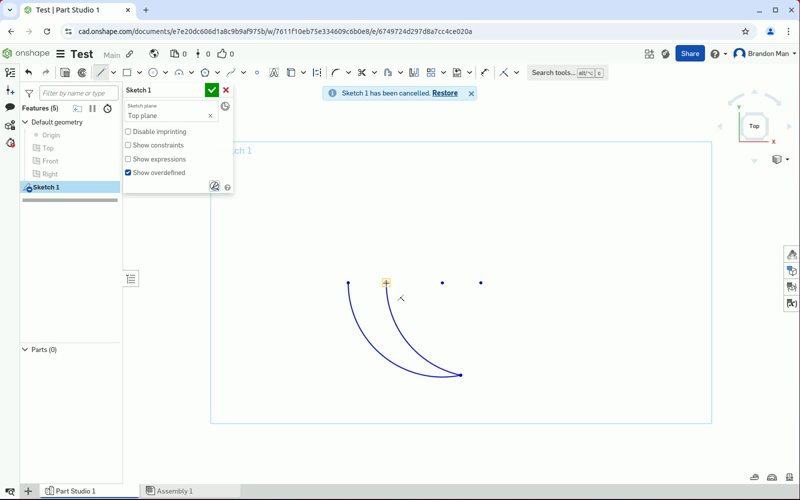
click(386, 282)
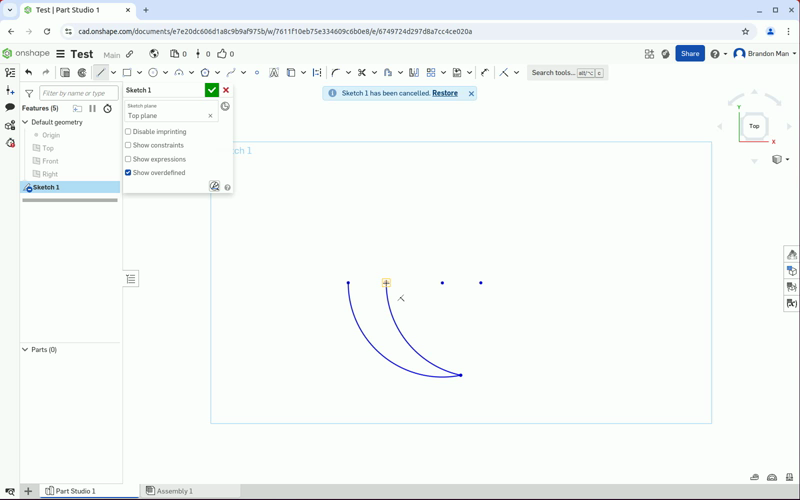
mouse_move(416, 282)
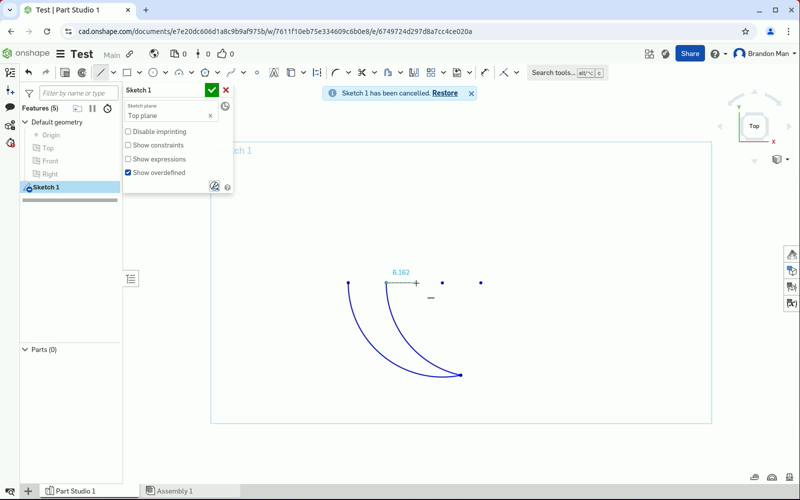
key_down(shift)
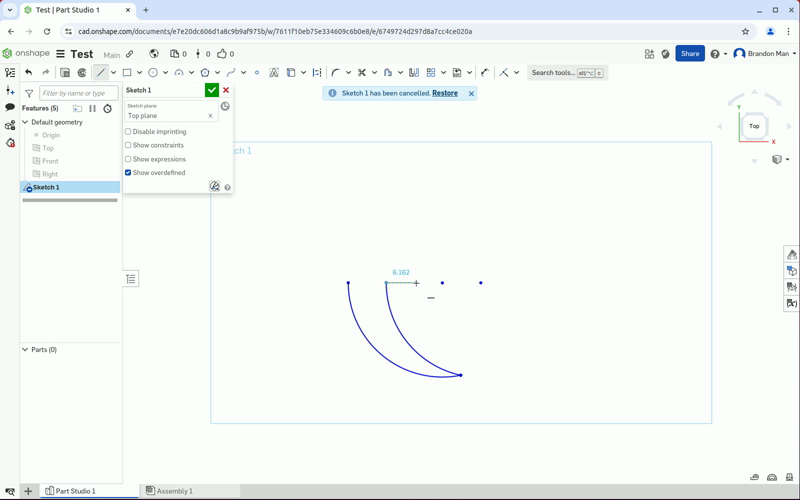
mouse_move(348, 282)
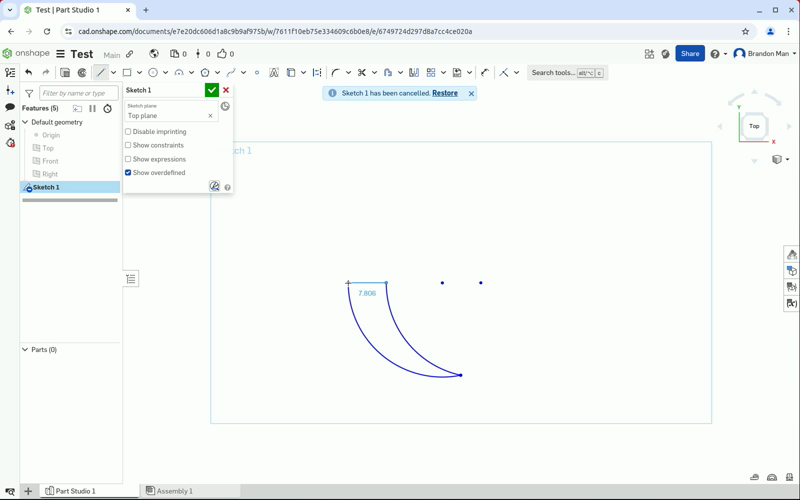
key_up(shift)
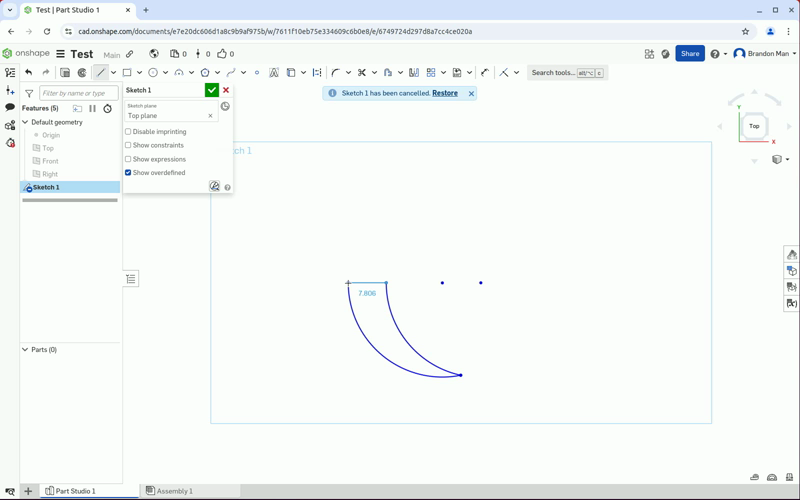
click(348, 282)
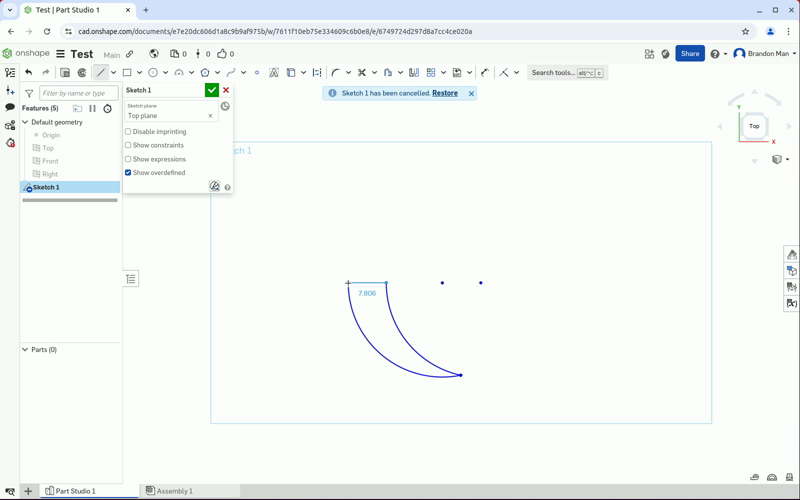
key(esc)
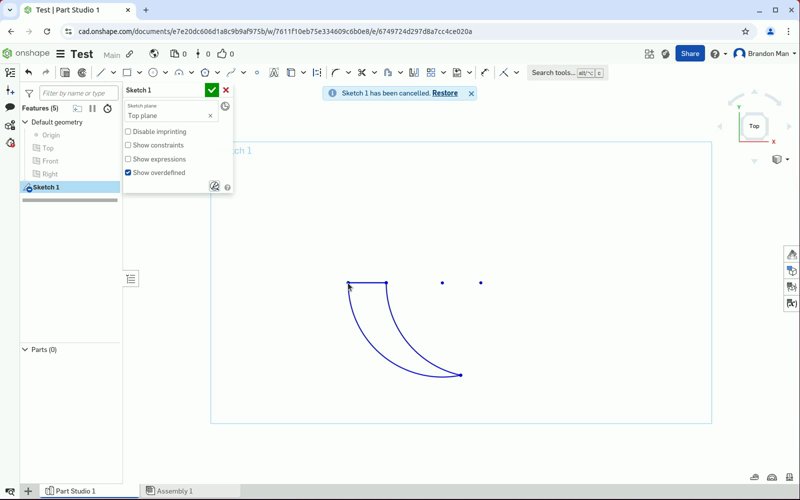
mouse_move(353, 291)
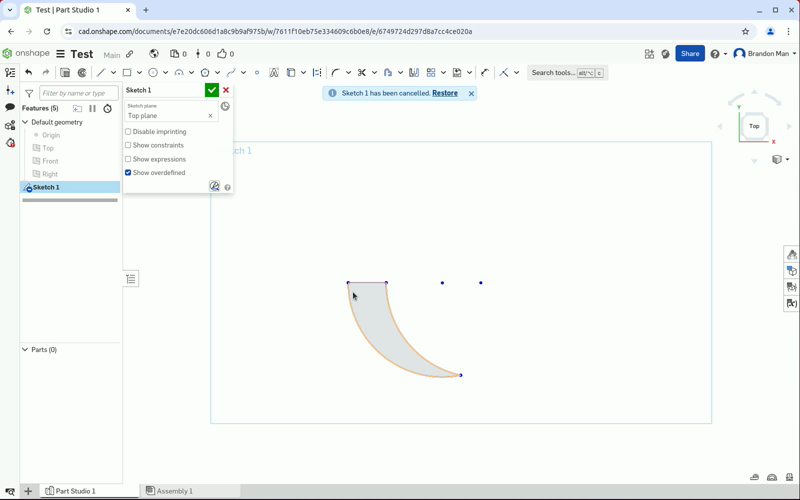
click(353, 291)
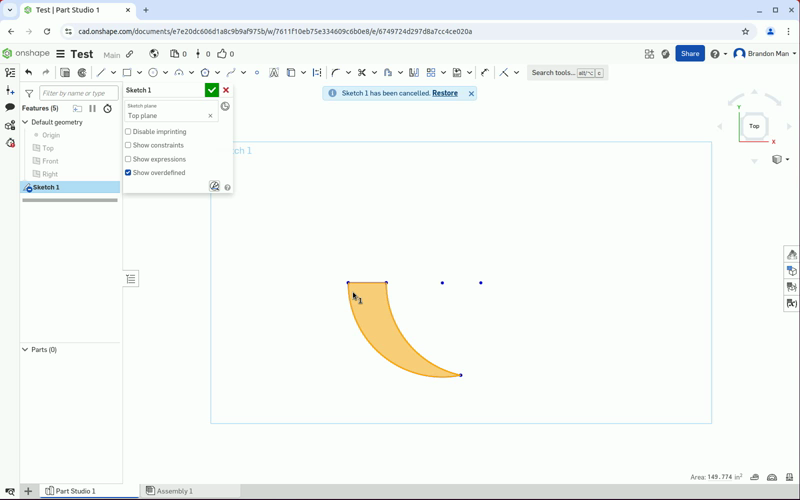
mouse_move(73, 352)
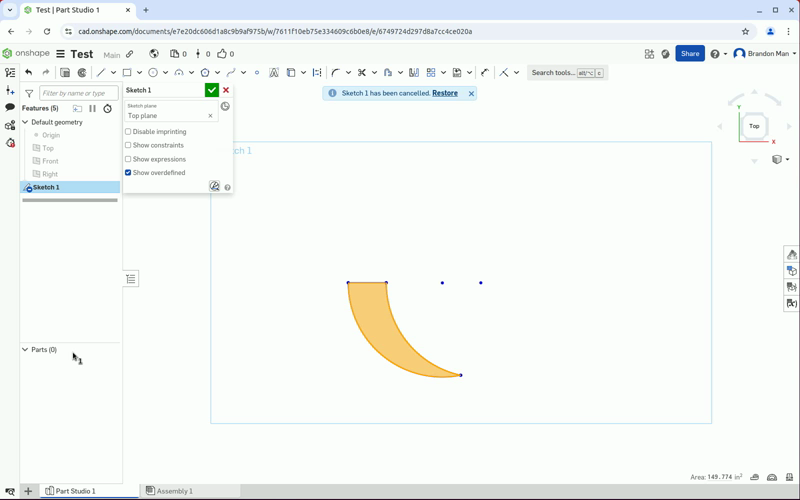
key(shift+y)
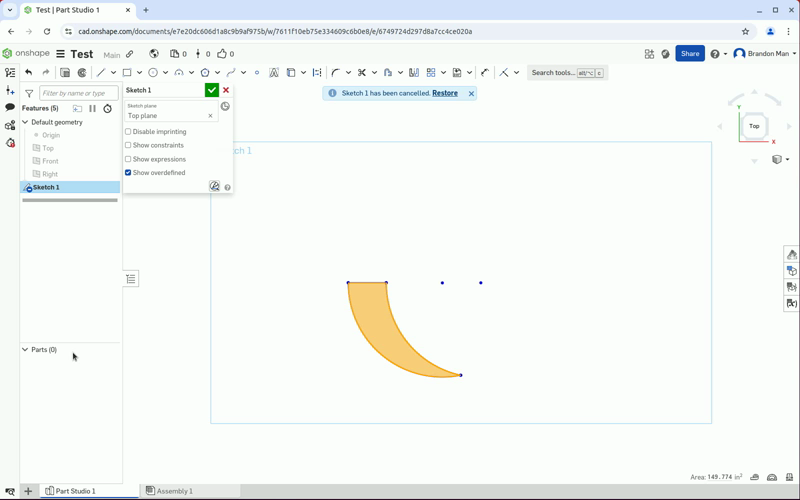
key(shift+e)
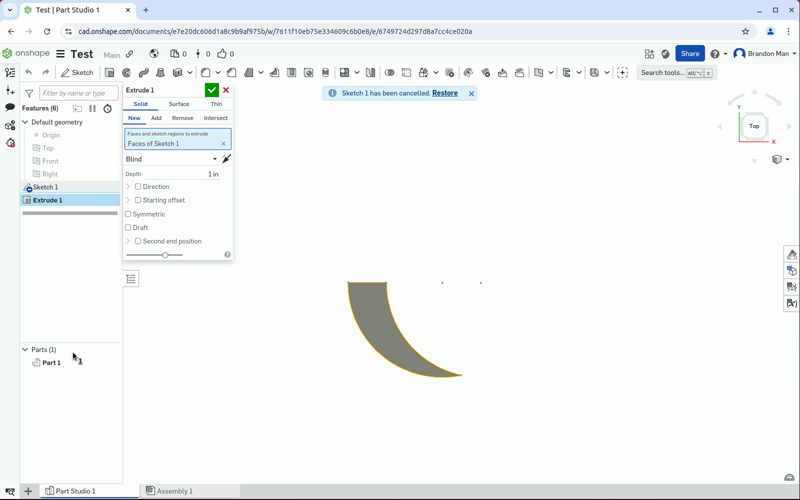
mouse_move(143, 106)
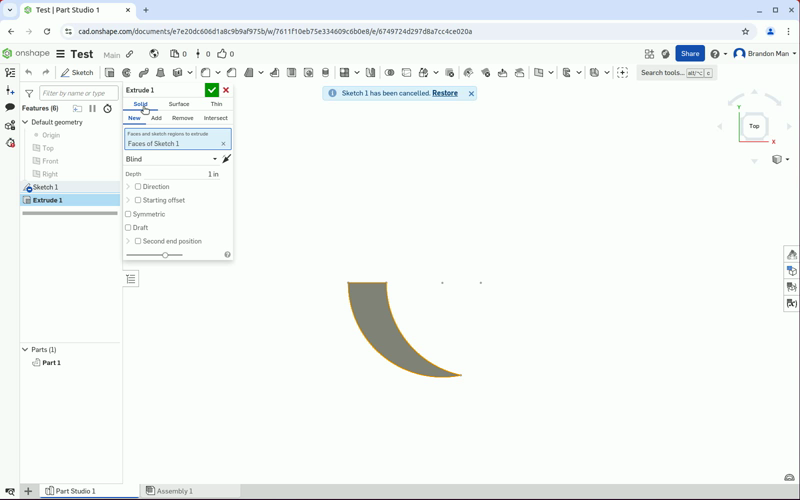
click(143, 106)
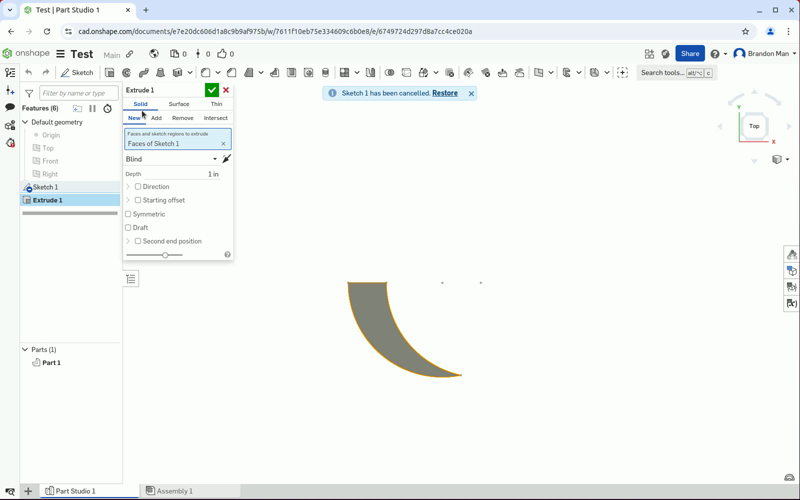
mouse_move(137, 120)
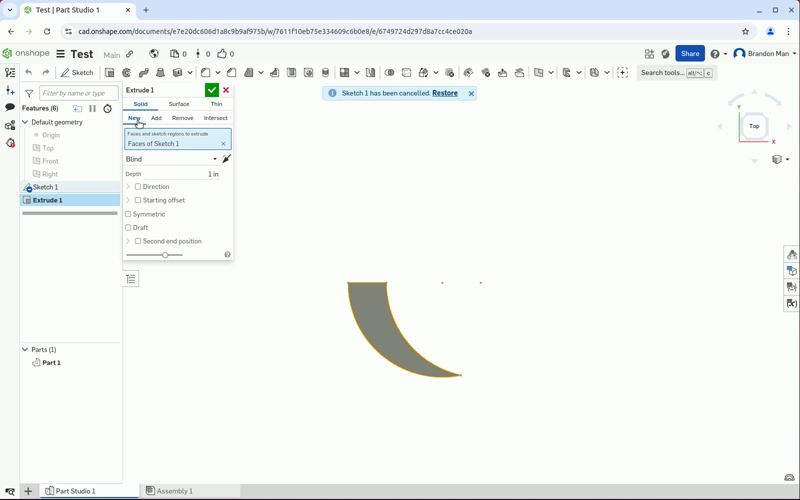
click(137, 120)
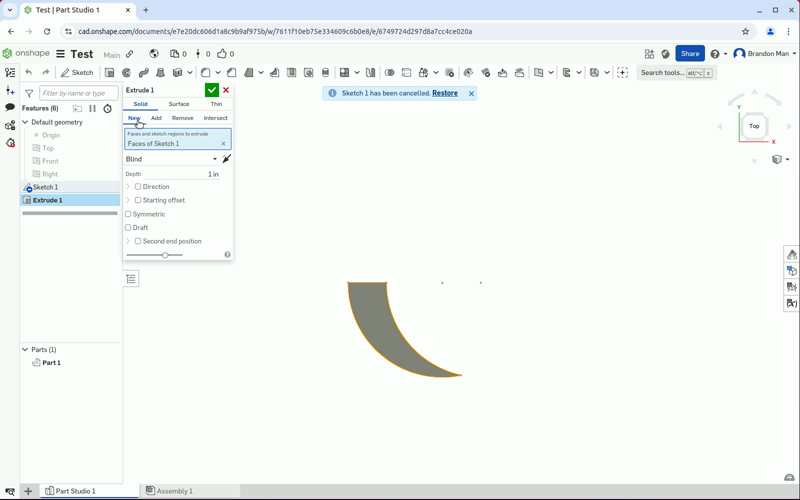
key(tab, 4)
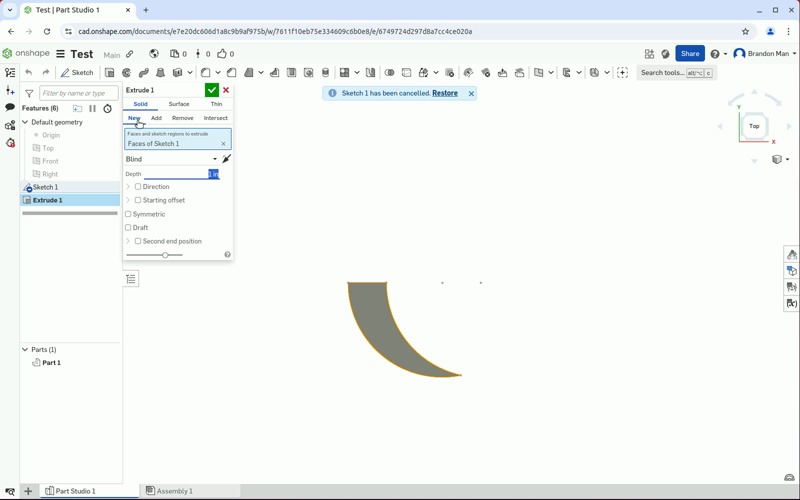
text(3.851)
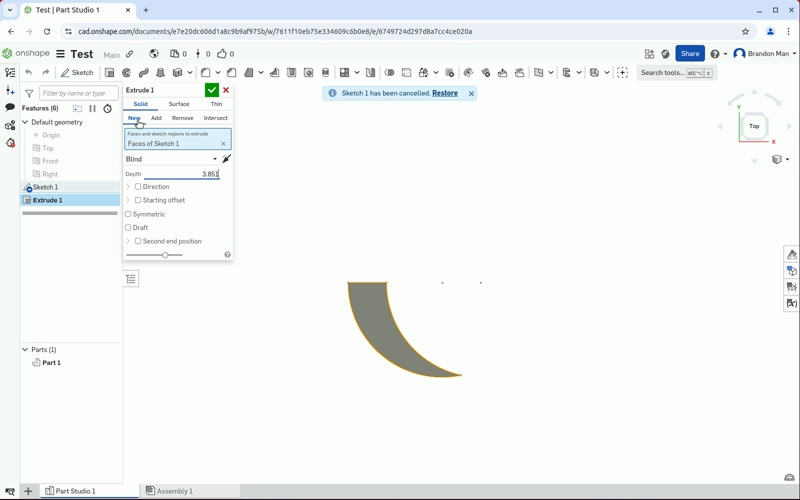
key(enter)
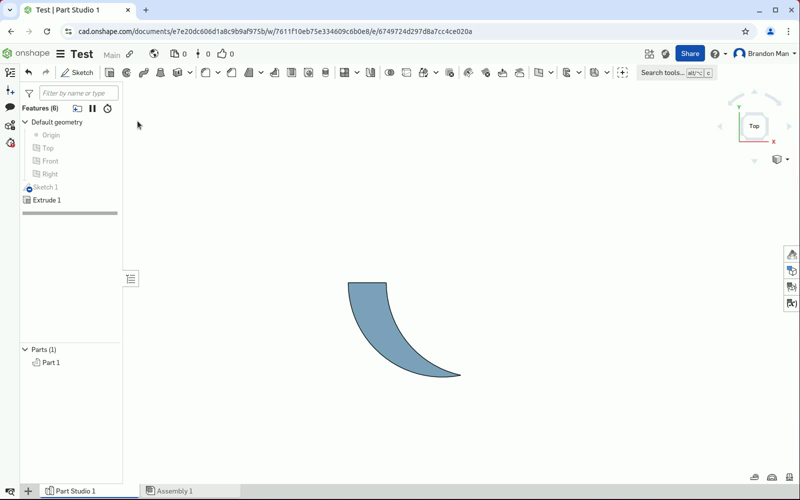
key(shift+h)
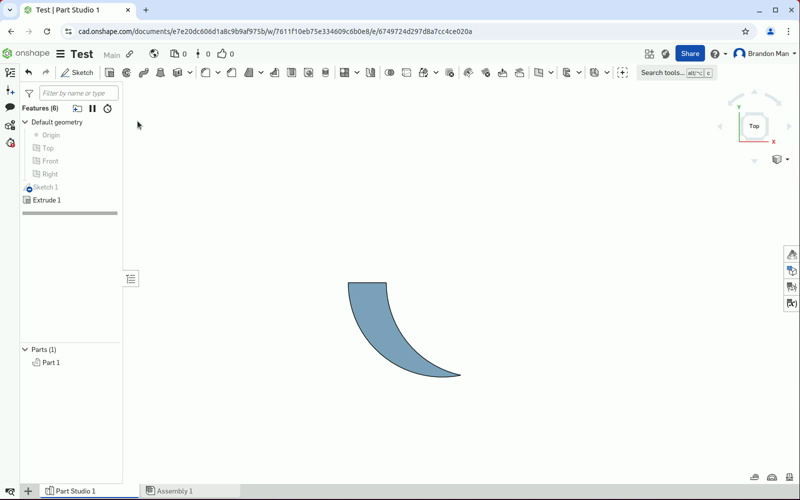
key(shift+h)
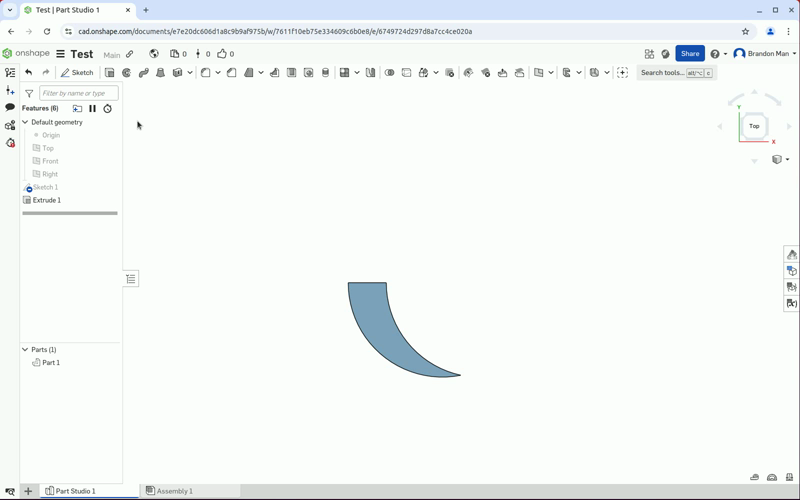
mouse_move(73, 189)
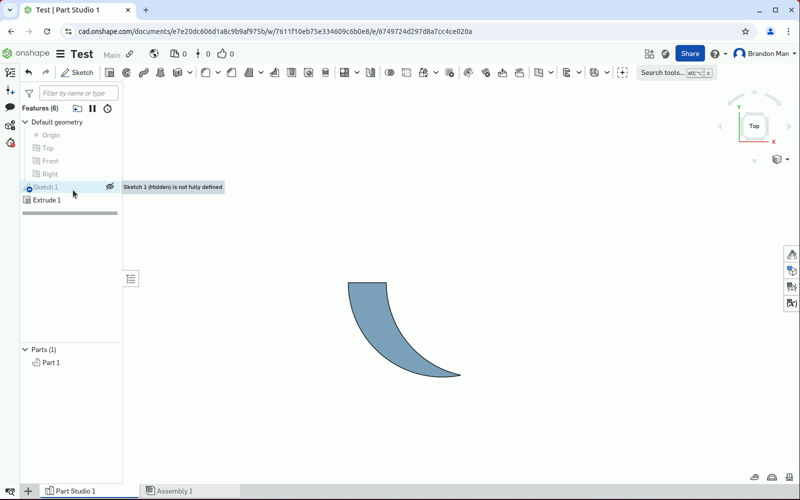
click(73, 189)
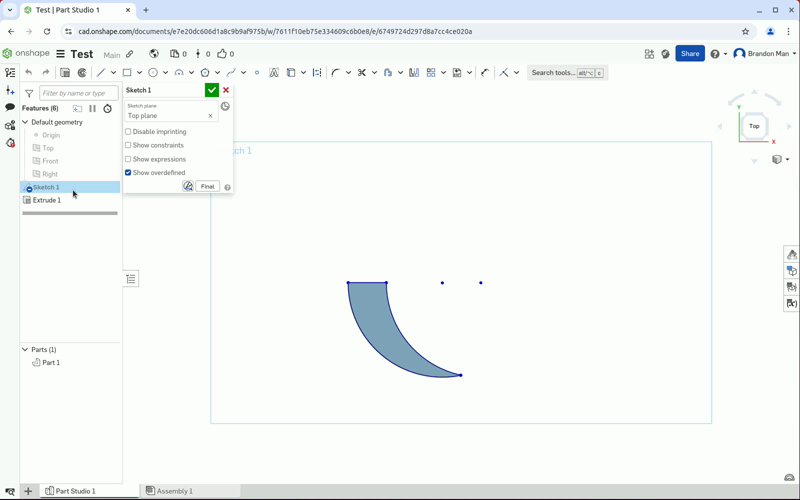
mouse_move(229, 92)
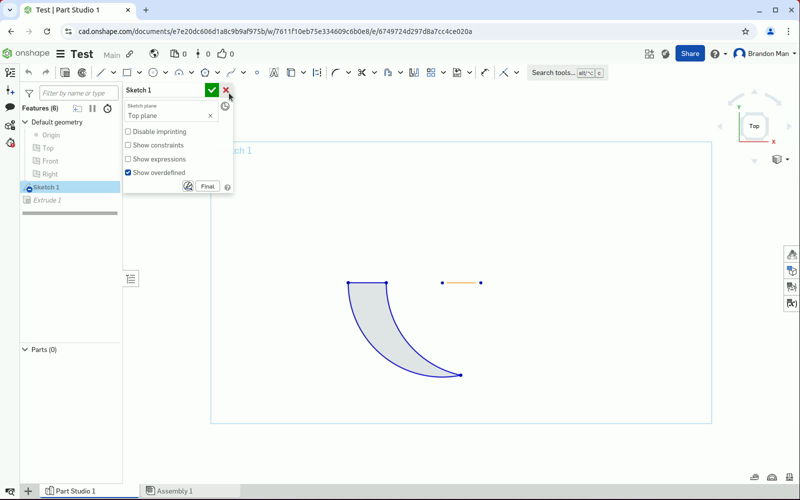
click(229, 92)
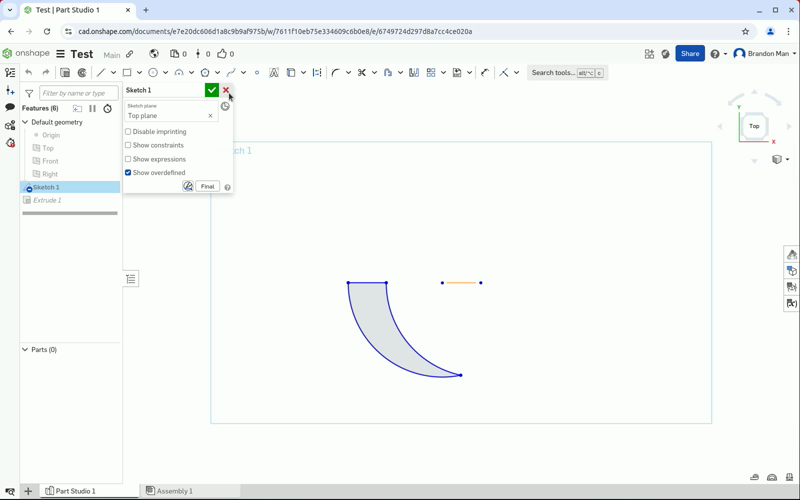
key(shift+s)
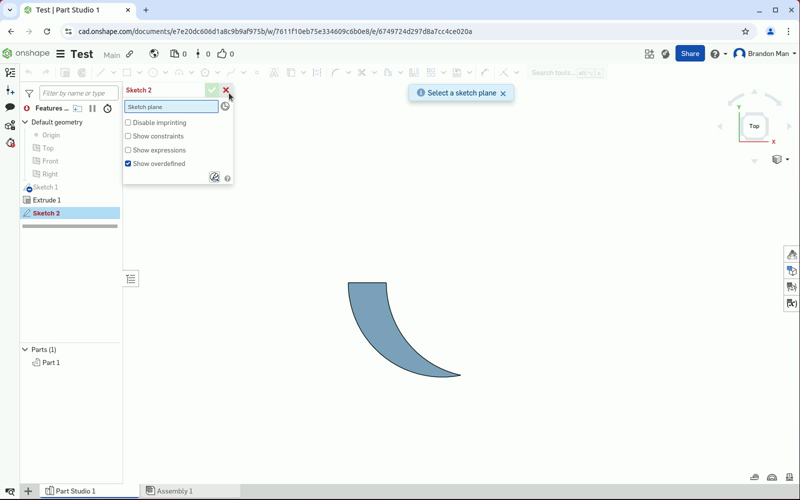
mouse_move(73, 150)
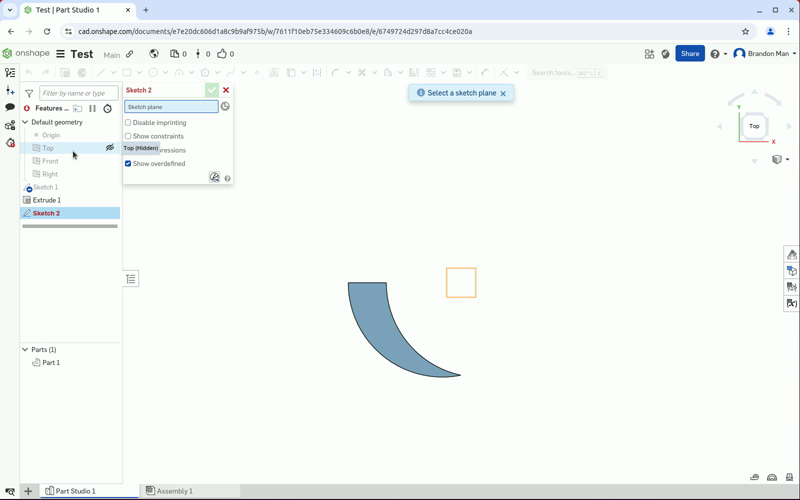
click(73, 150)
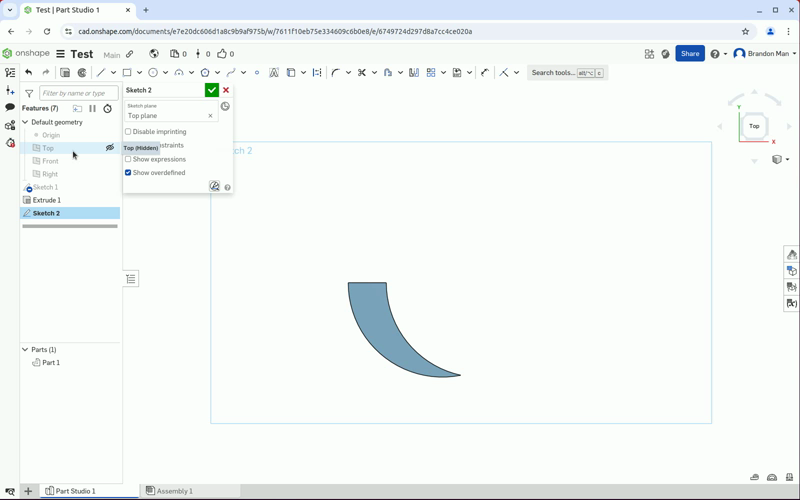
mouse_move(73, 352)
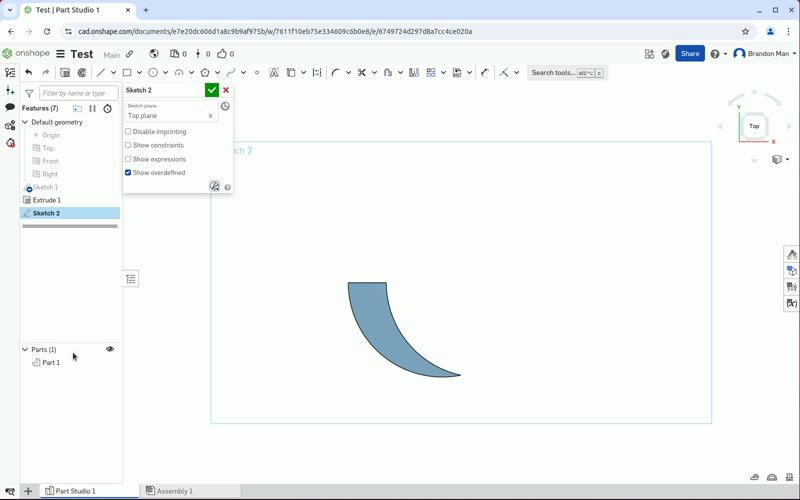
key(y)
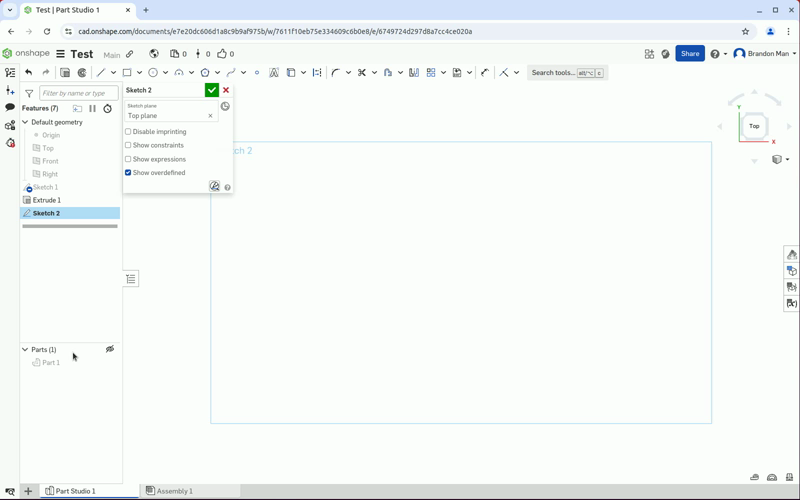
key(a)
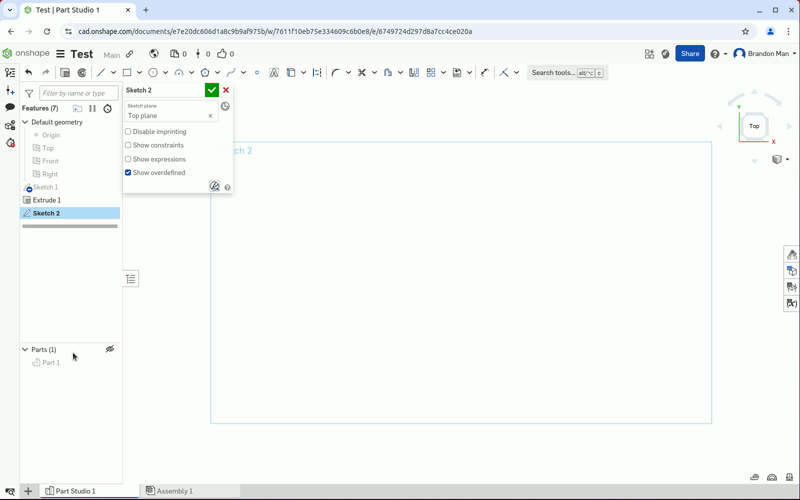
key_down(shift)
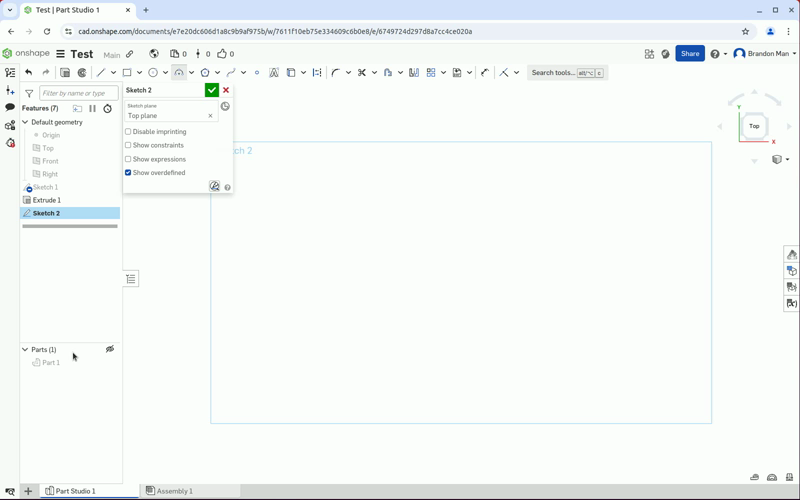
mouse_move(460, 374)
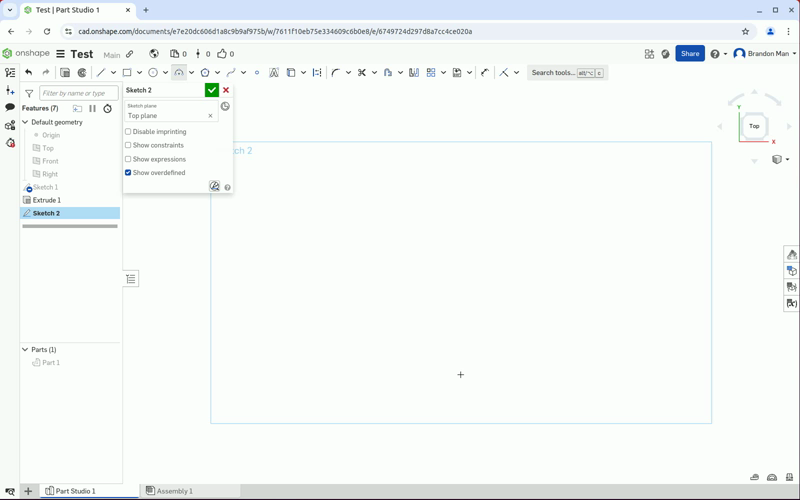
click(460, 374)
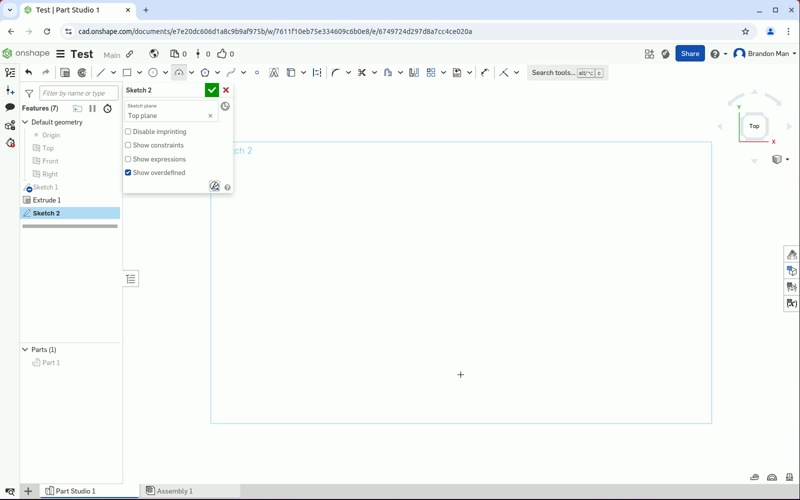
key_up(shift)
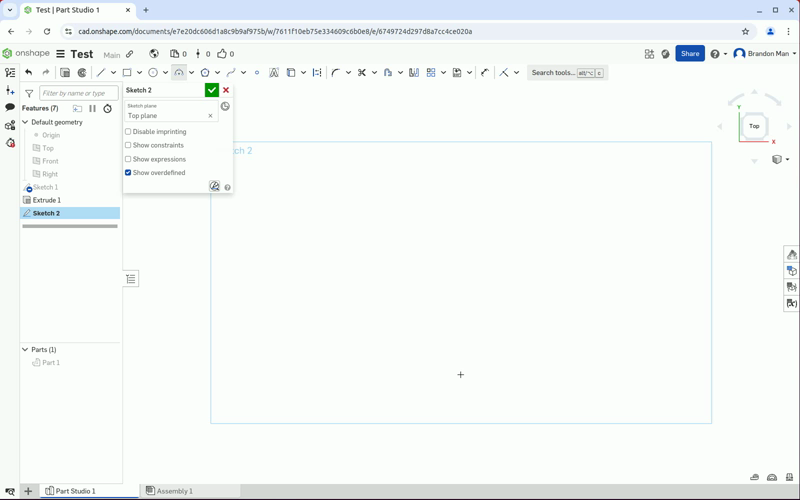
key_down(shift)
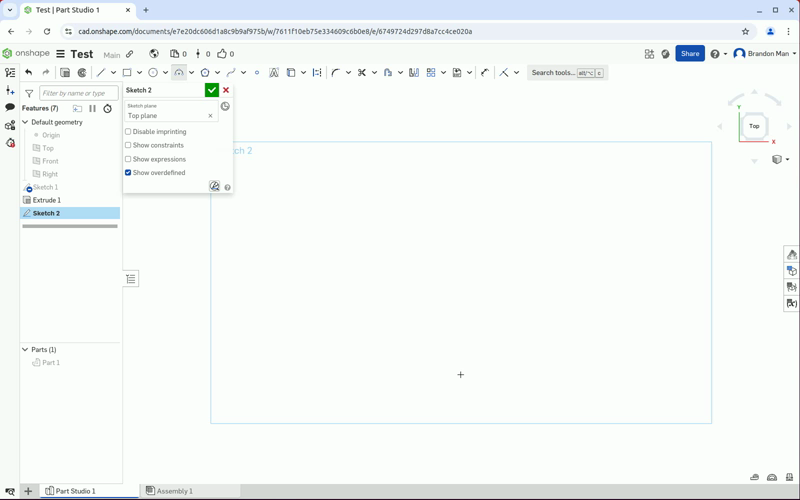
mouse_move(460, 191)
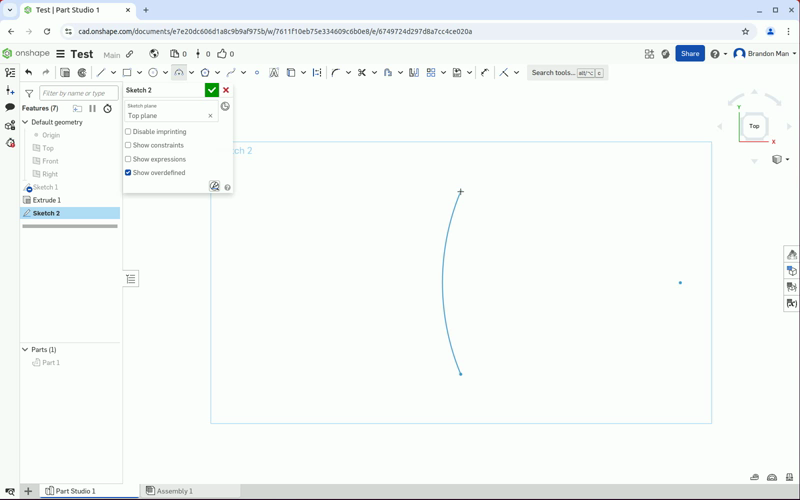
click(460, 191)
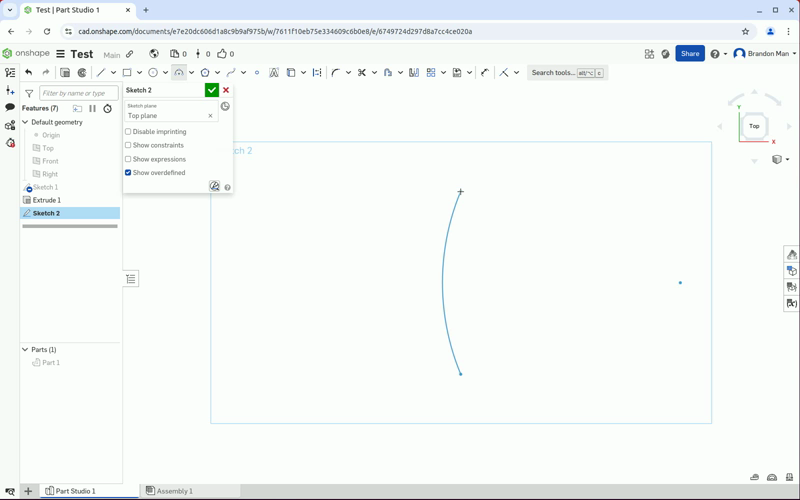
mouse_move(536, 282)
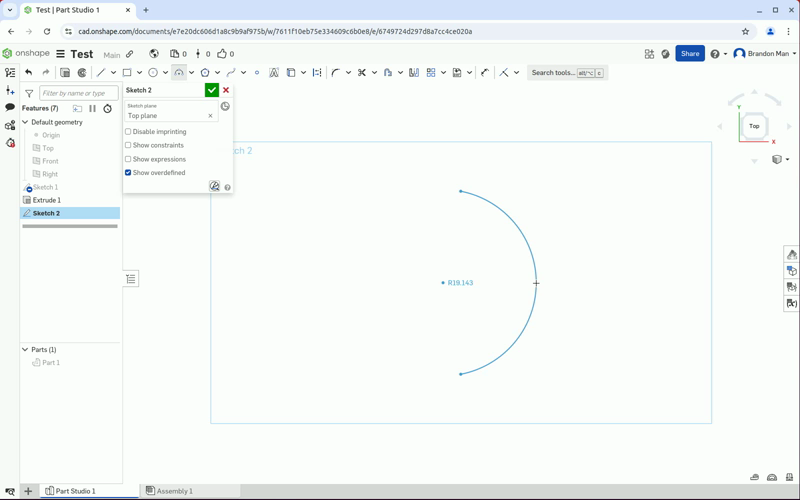
click(536, 282)
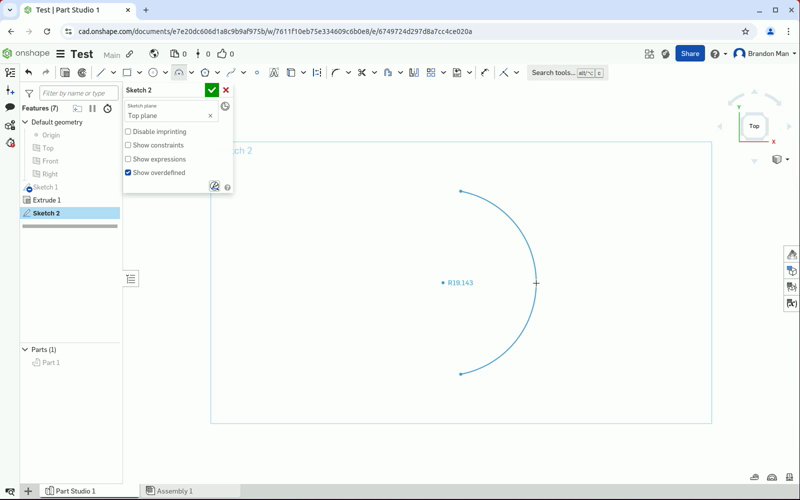
key_up(shift)
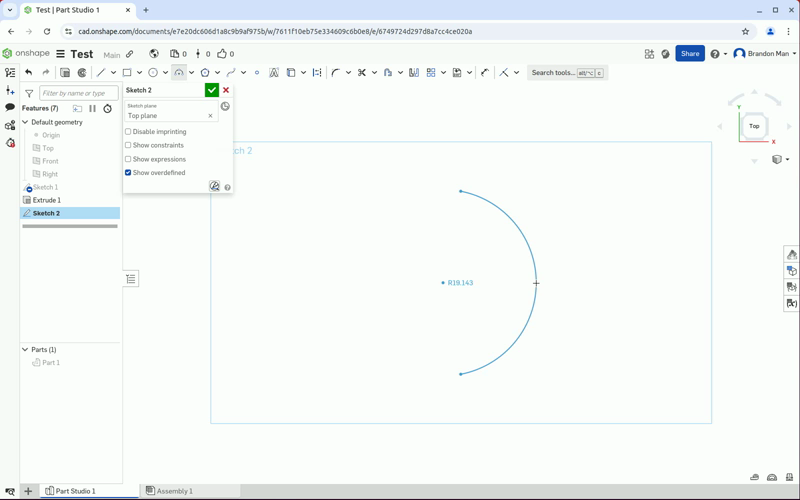
mouse_move(460, 191)
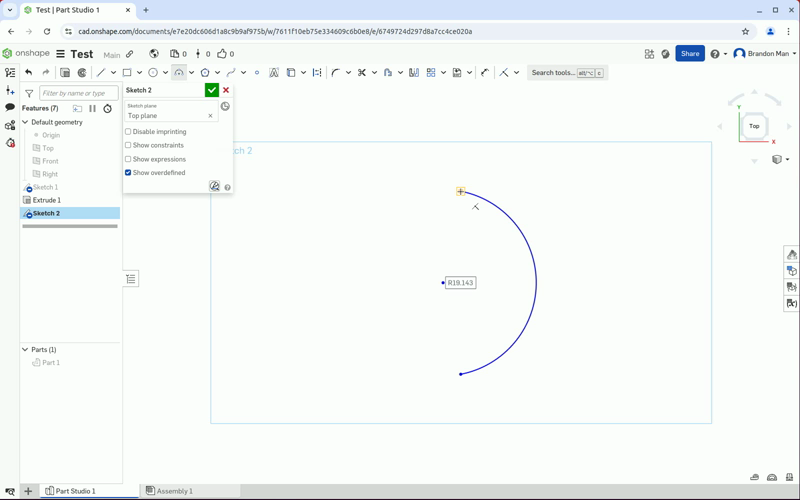
click(460, 191)
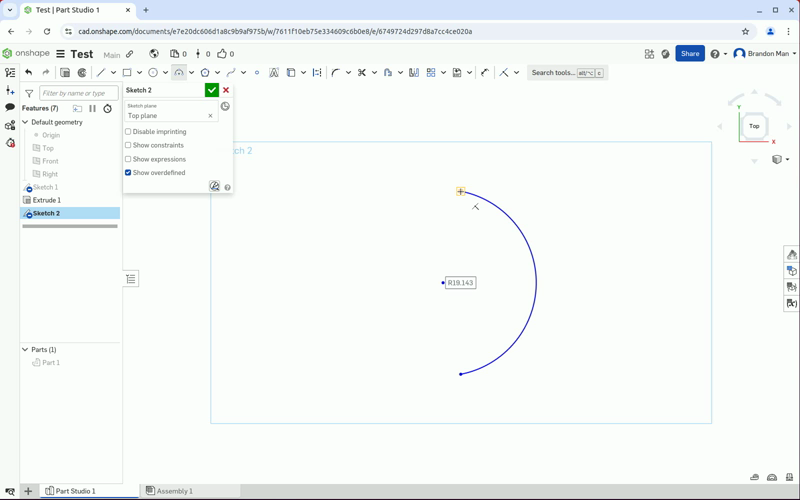
mouse_move(460, 374)
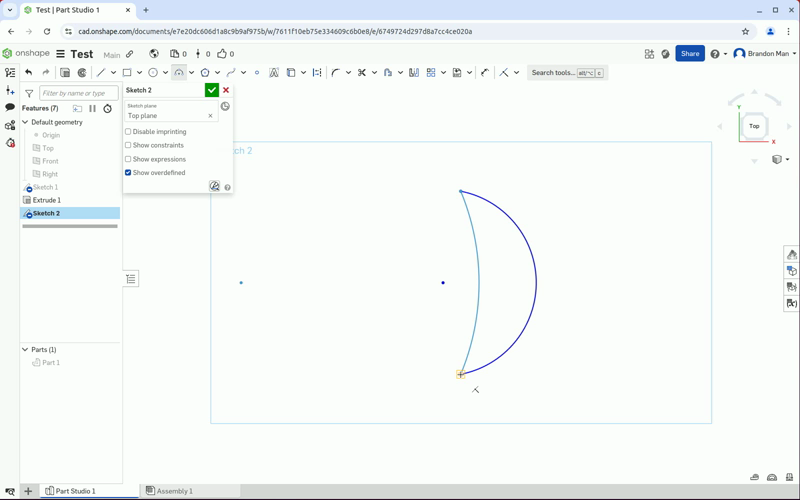
click(460, 374)
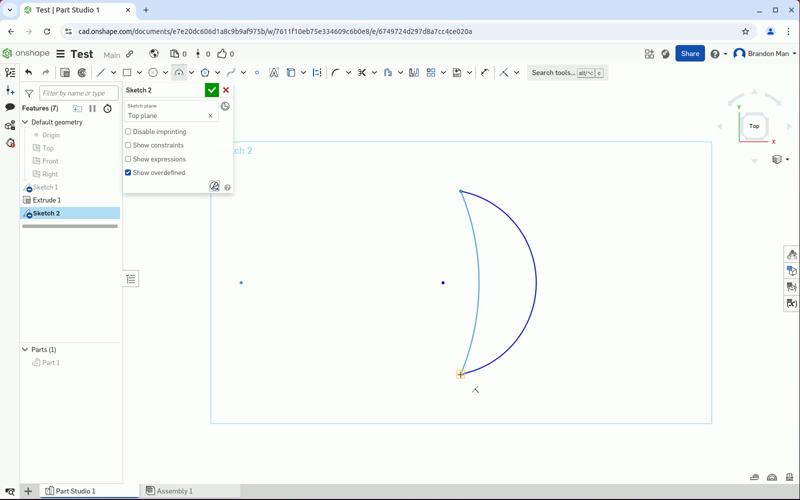
key_down(shift)
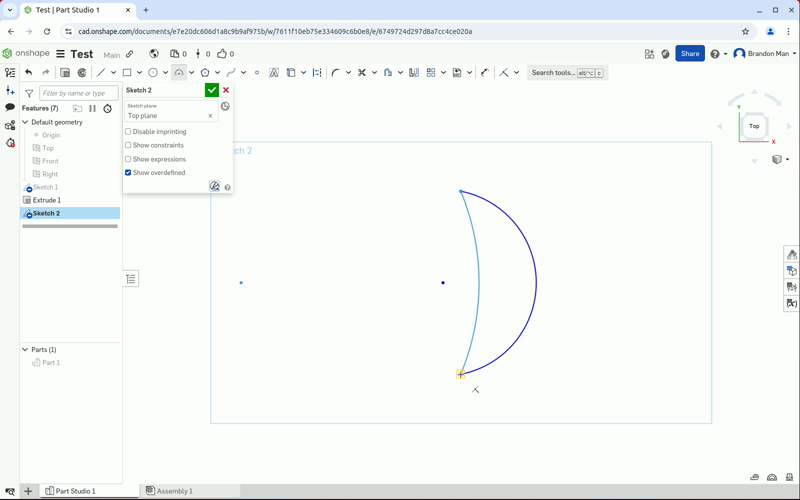
mouse_move(385, 282)
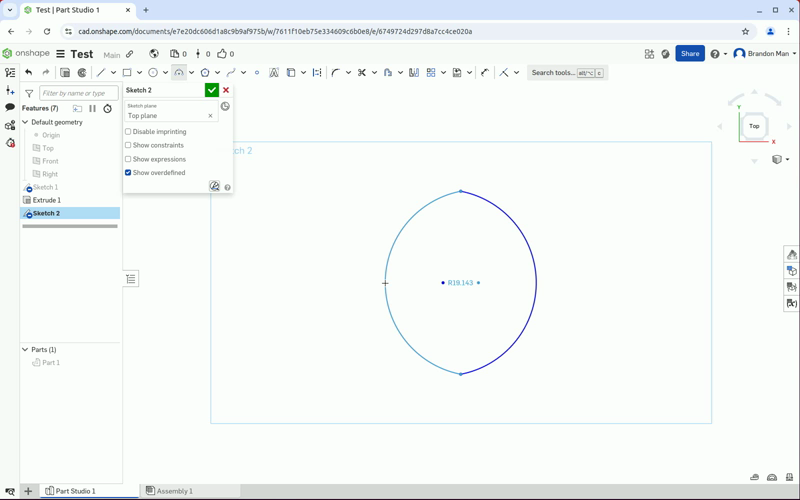
click(385, 282)
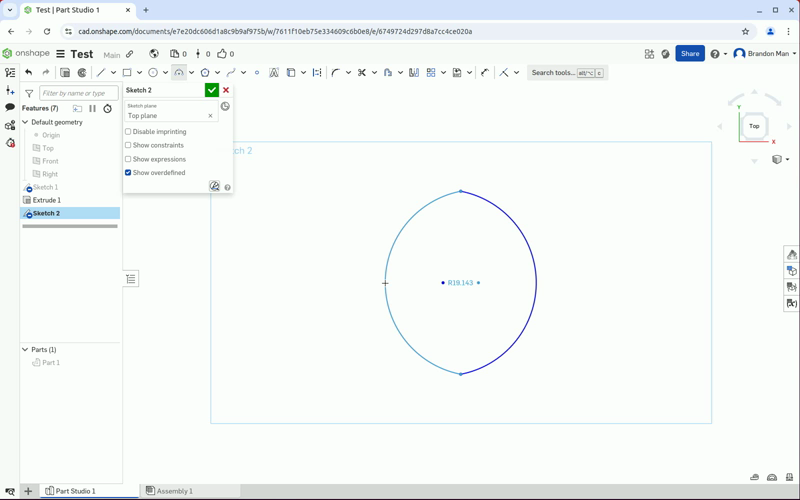
key_up(shift)
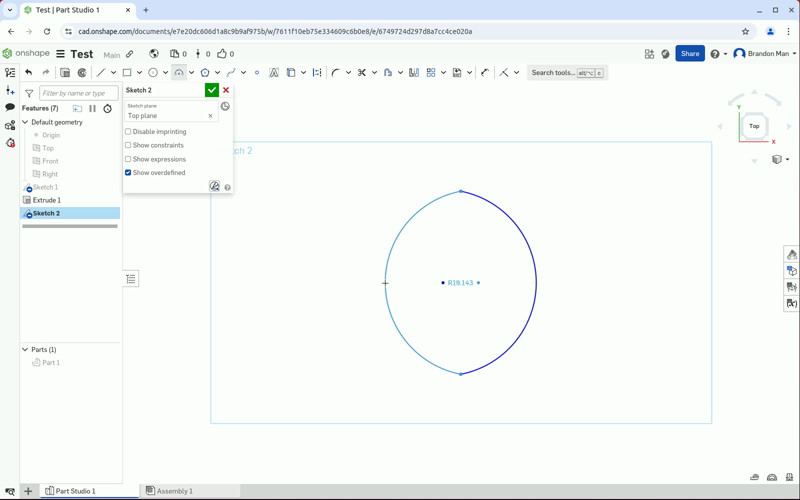
key(esc)
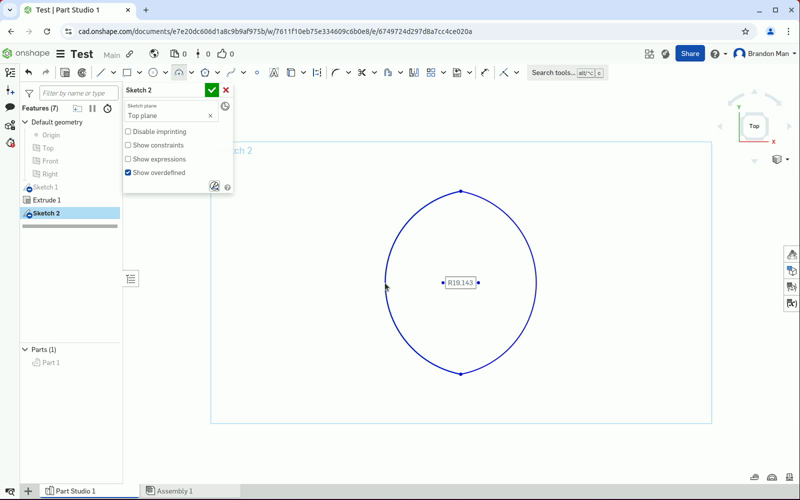
key(c)
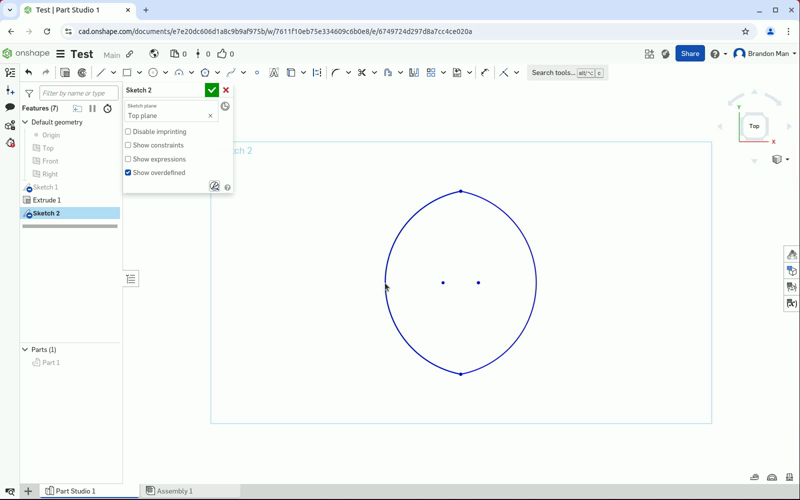
key_down(shift)
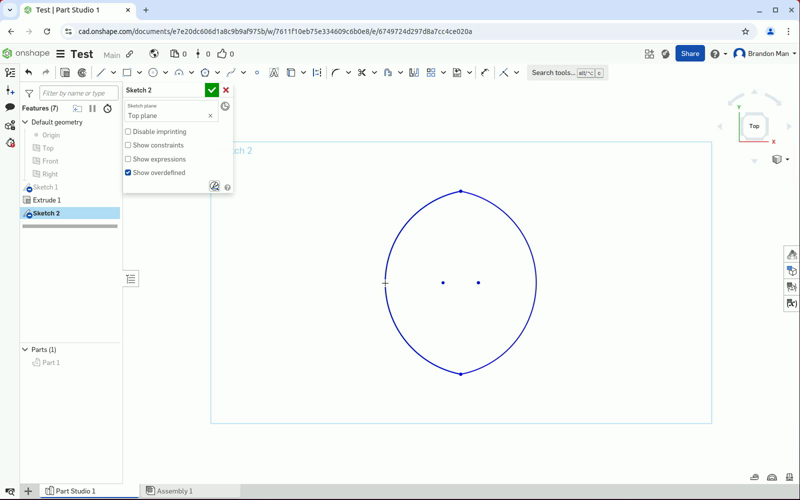
mouse_move(460, 281)
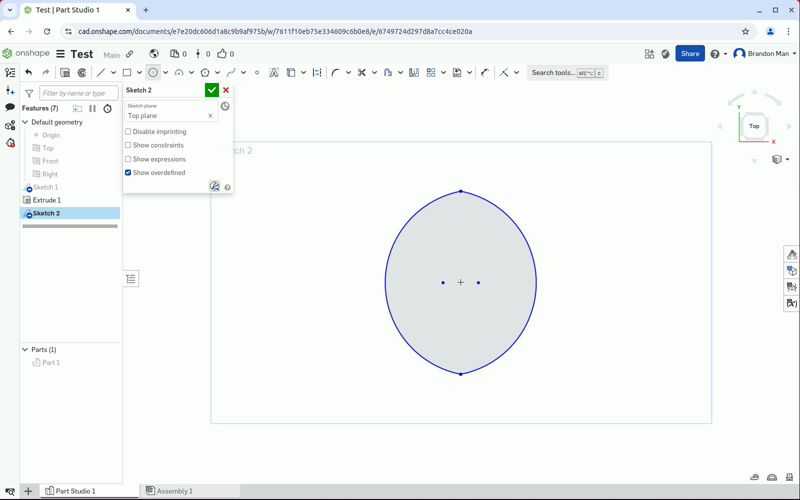
click(460, 281)
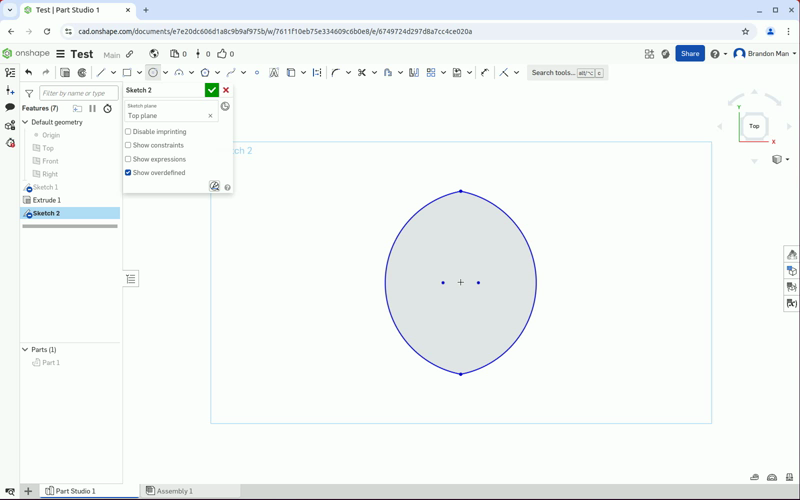
key_up(shift)
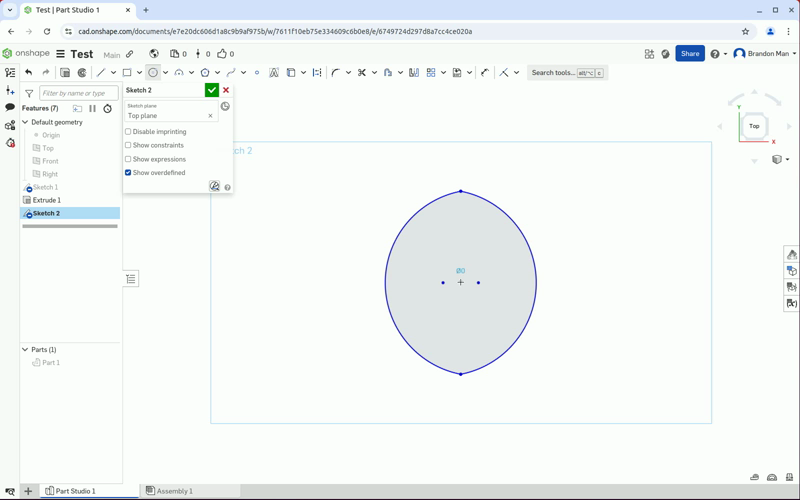
mouse_move(497, 281)
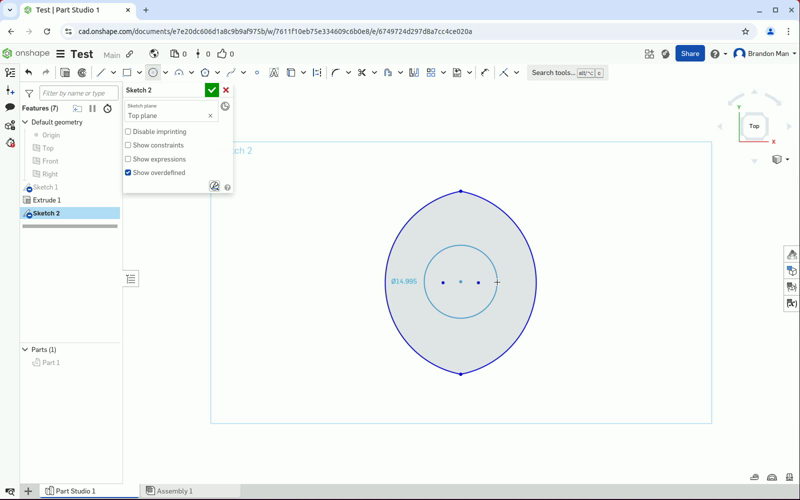
click(497, 281)
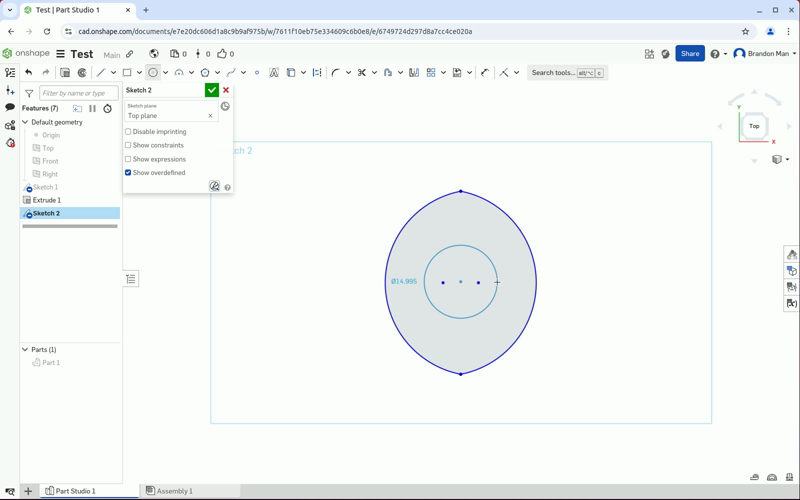
key(esc)
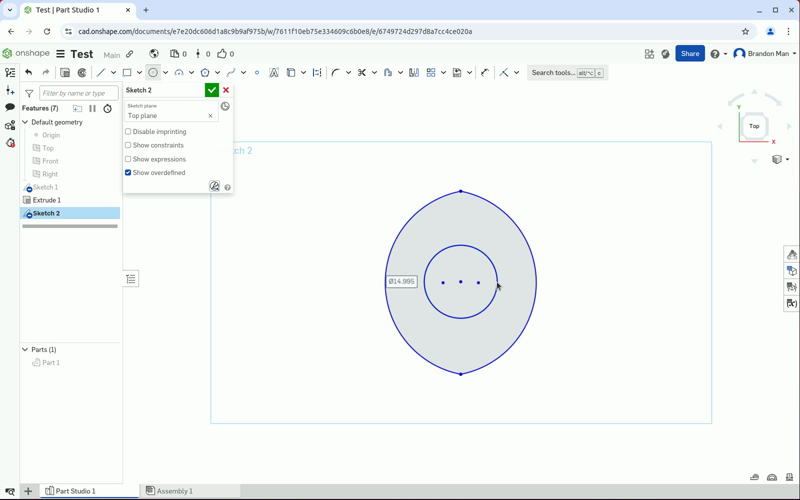
mouse_move(479, 351)
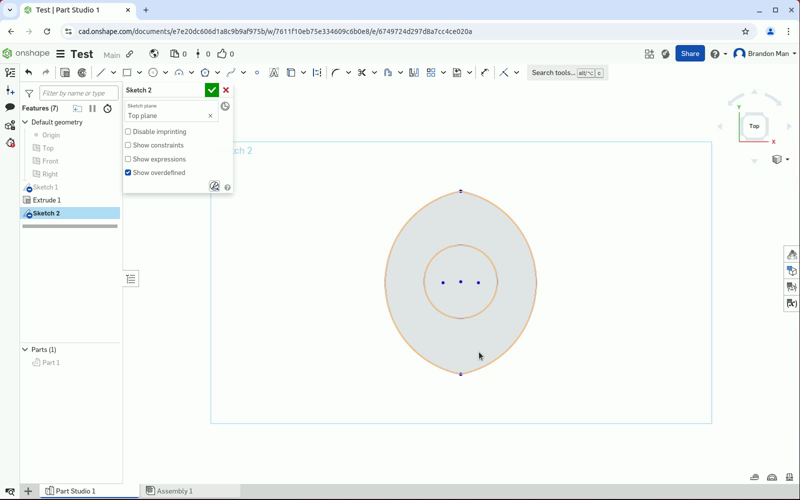
click(479, 351)
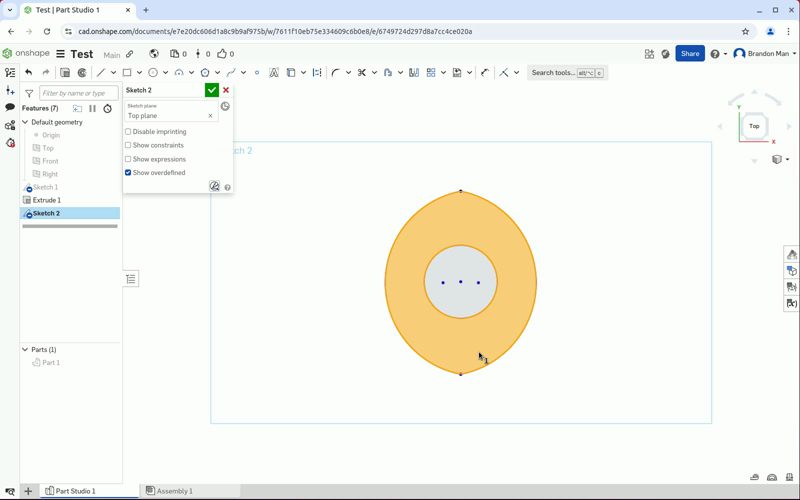
mouse_move(73, 352)
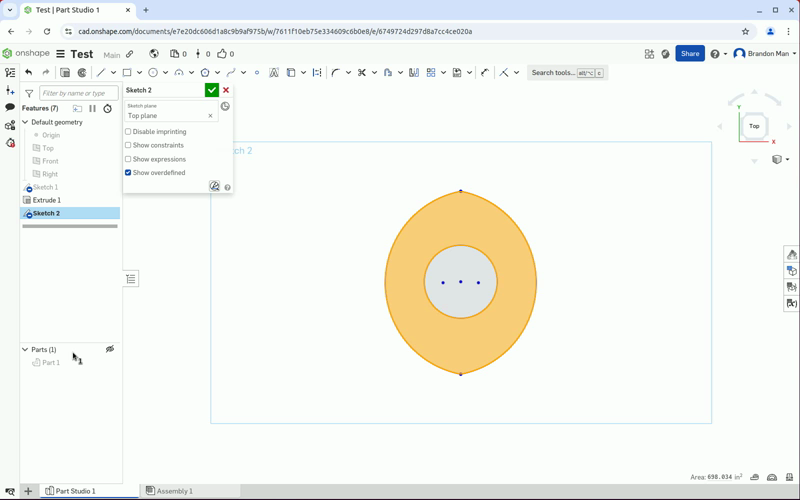
key(shift+y)
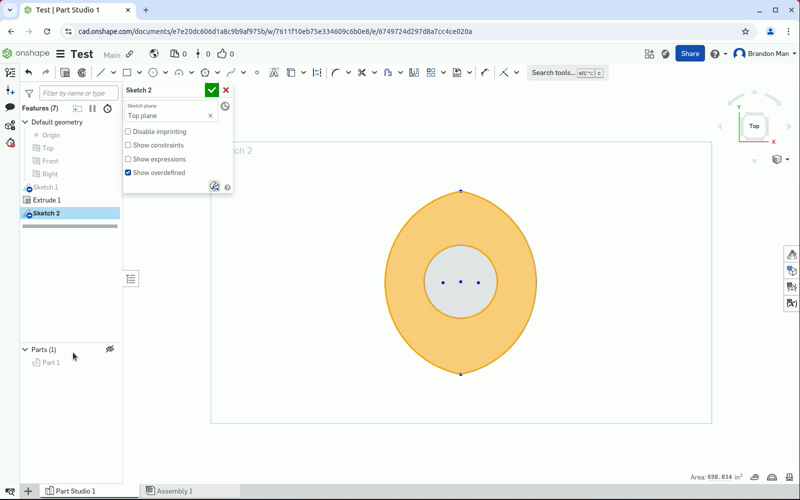
key(shift+e)
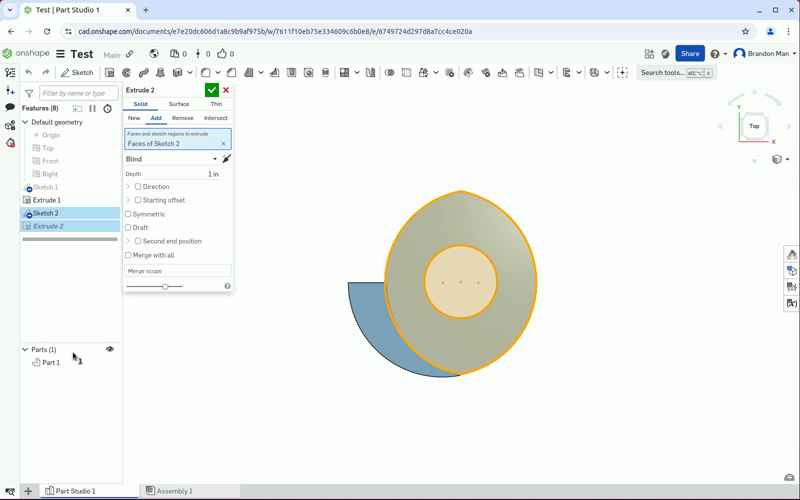
mouse_move(143, 106)
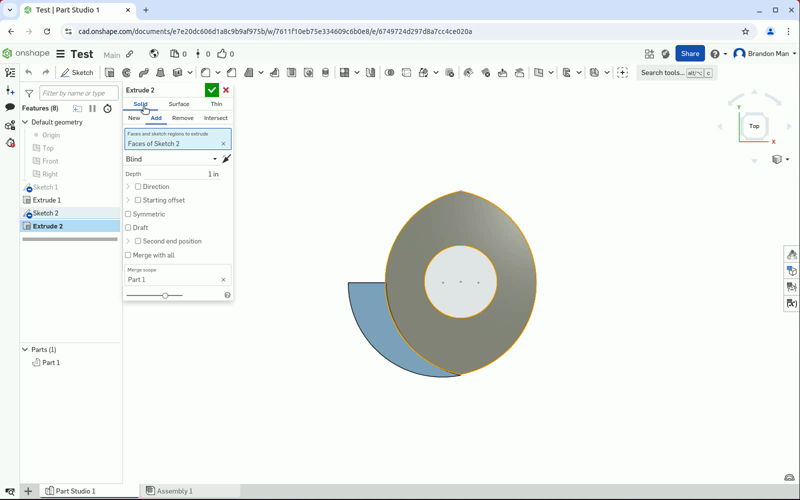
click(143, 106)
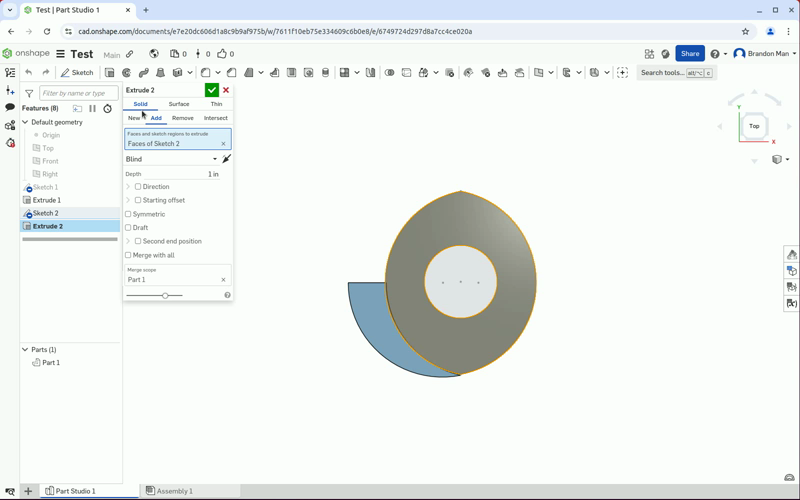
mouse_move(137, 120)
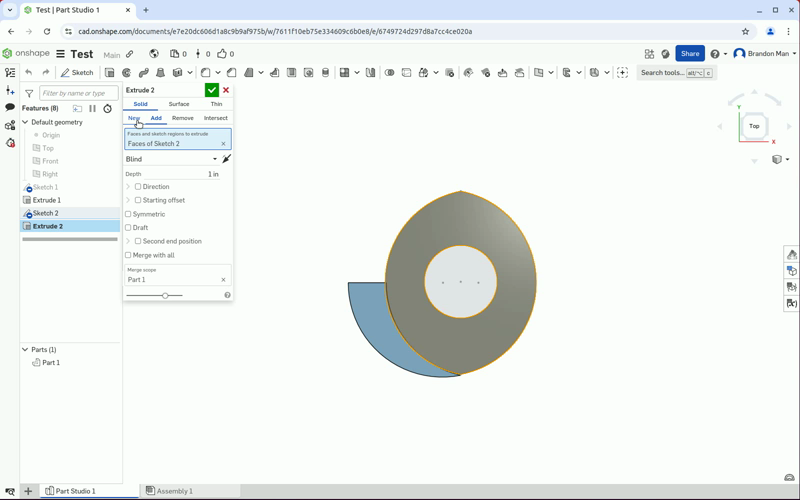
click(137, 120)
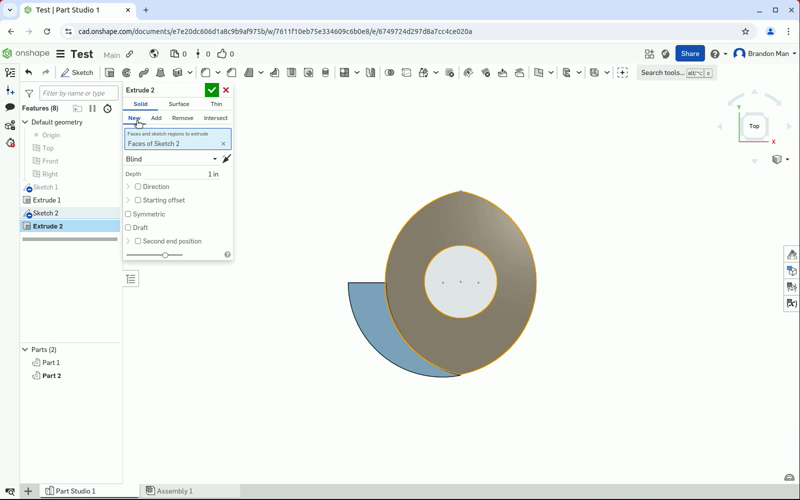
key(tab, 4)
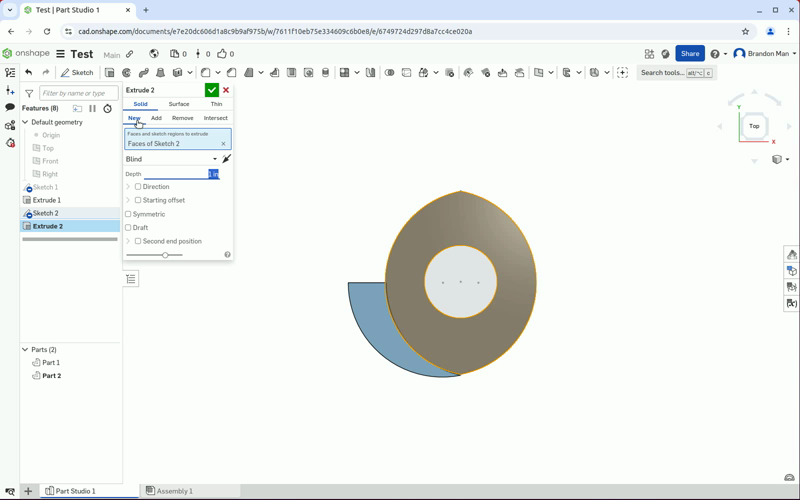
text(3.851)
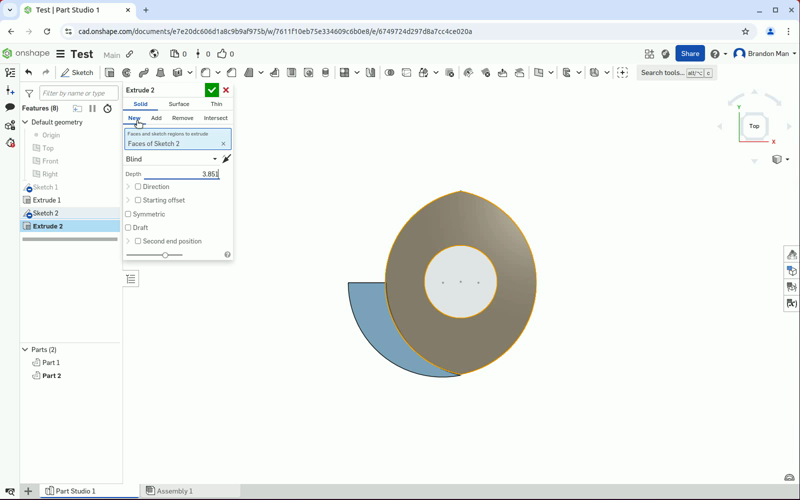
key(enter)
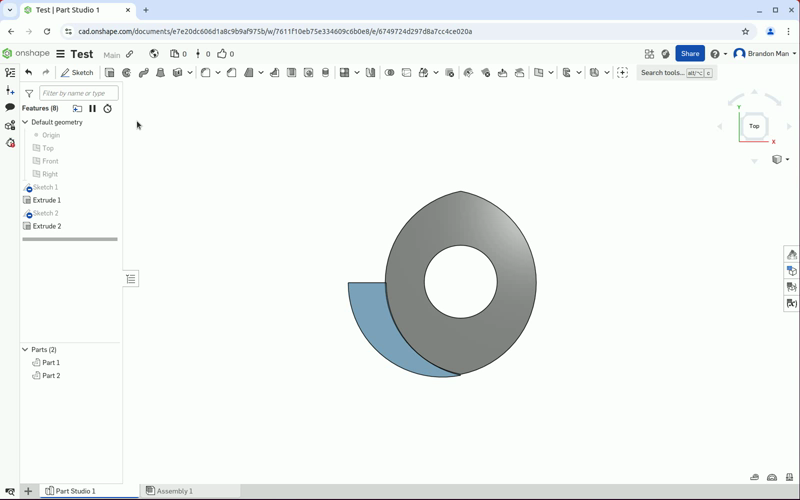
key(shift+h)
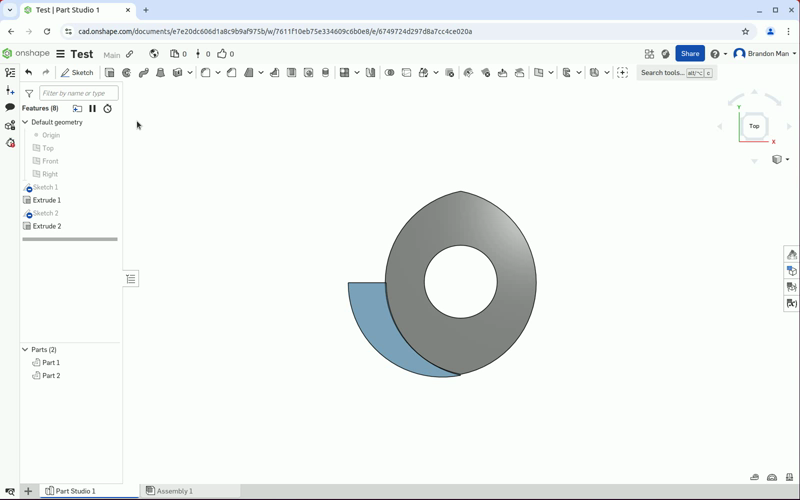
key(shift+h)
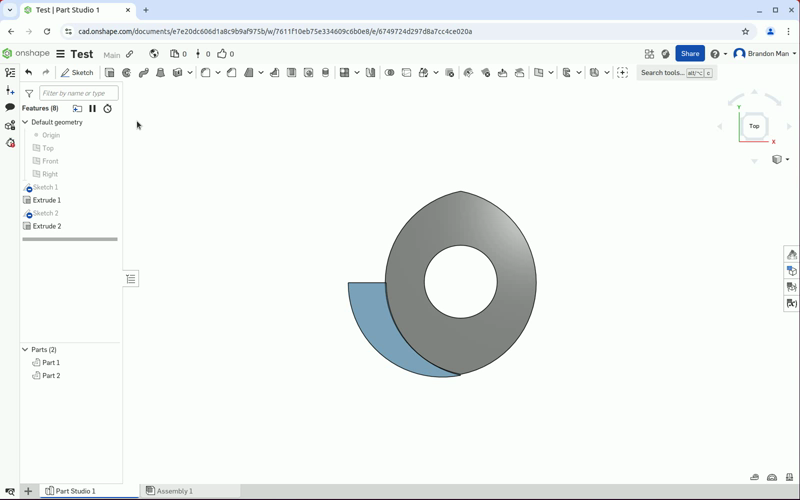
mouse_move(73, 189)
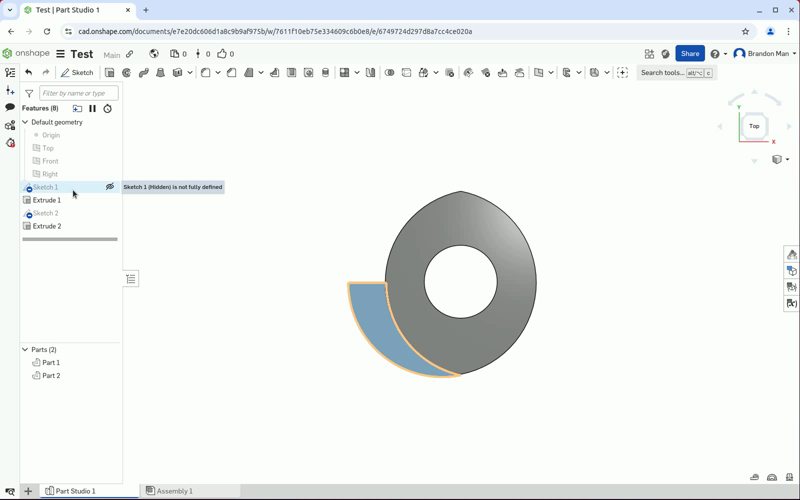
click(73, 189)
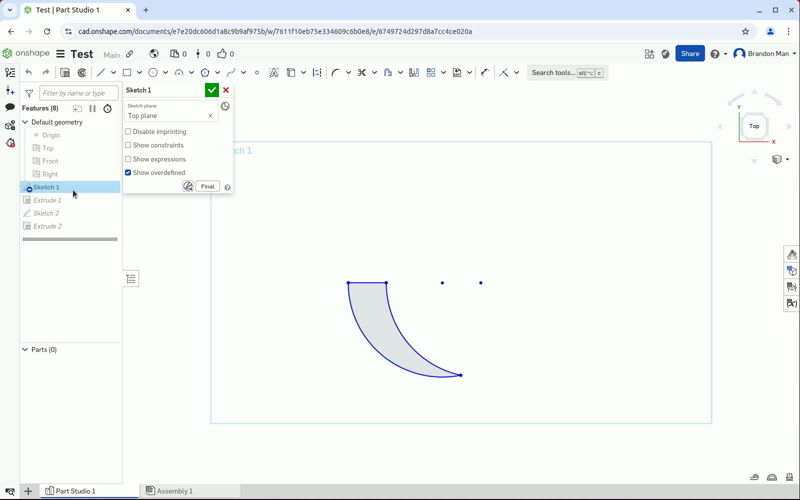
mouse_move(229, 92)
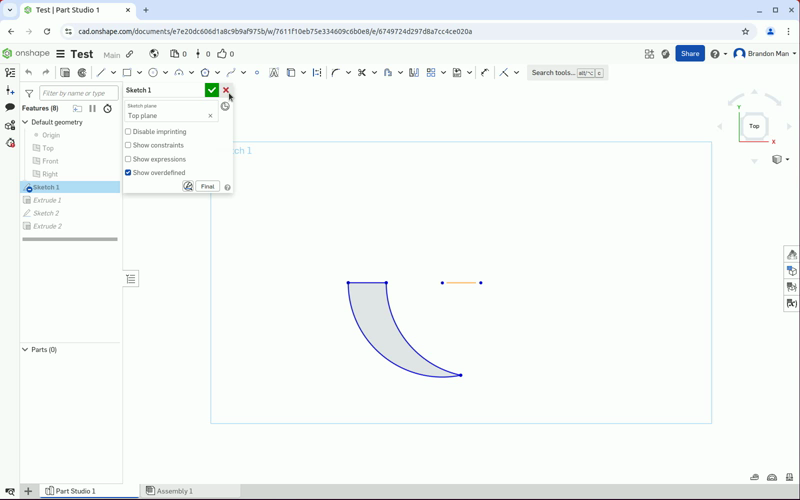
click(229, 92)
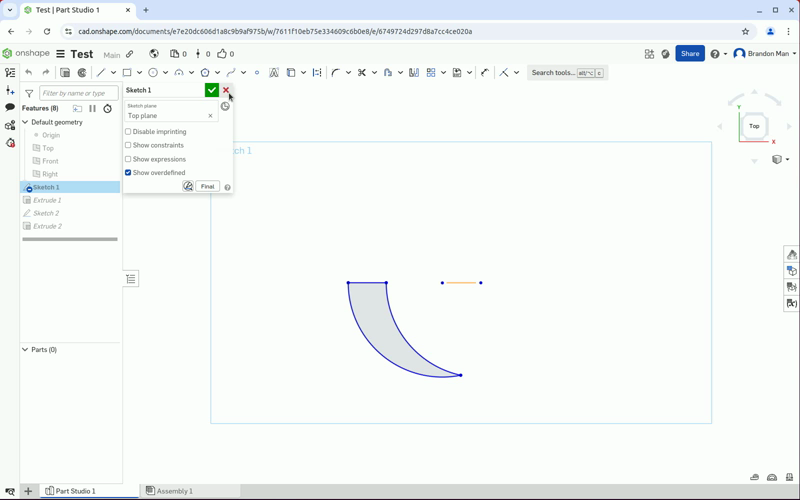
key(shift+s)
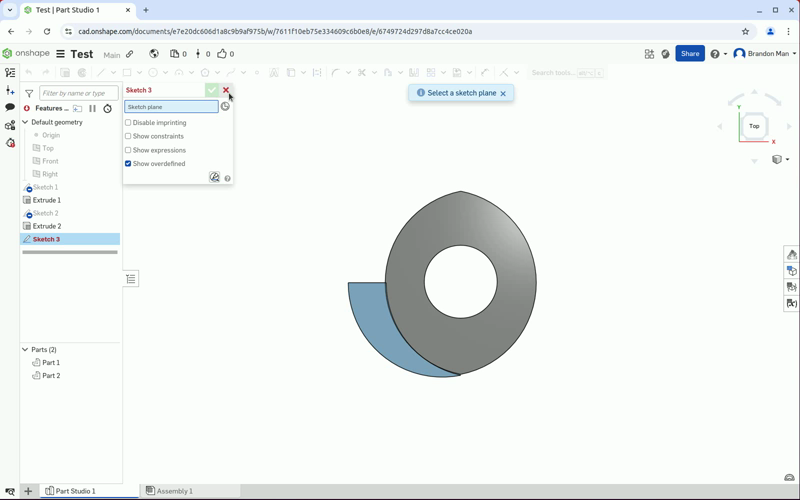
mouse_move(73, 150)
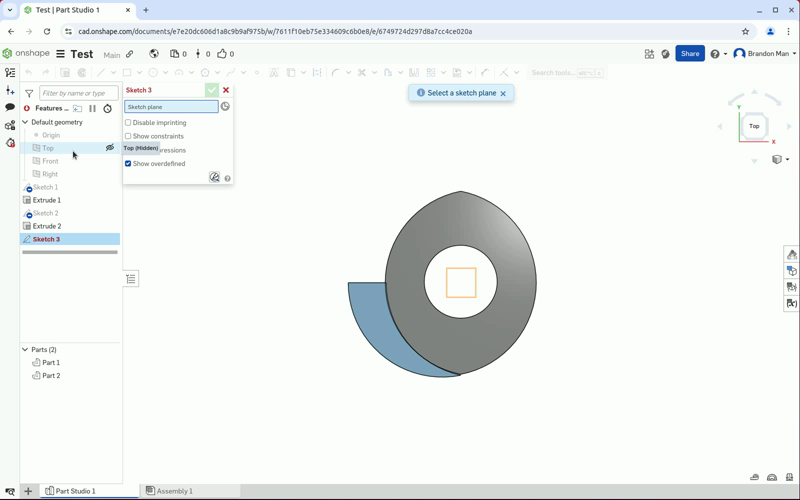
click(73, 150)
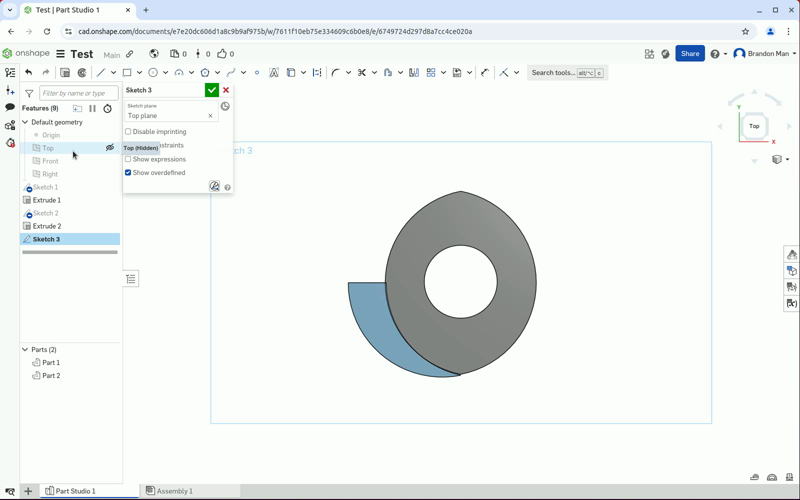
mouse_move(73, 352)
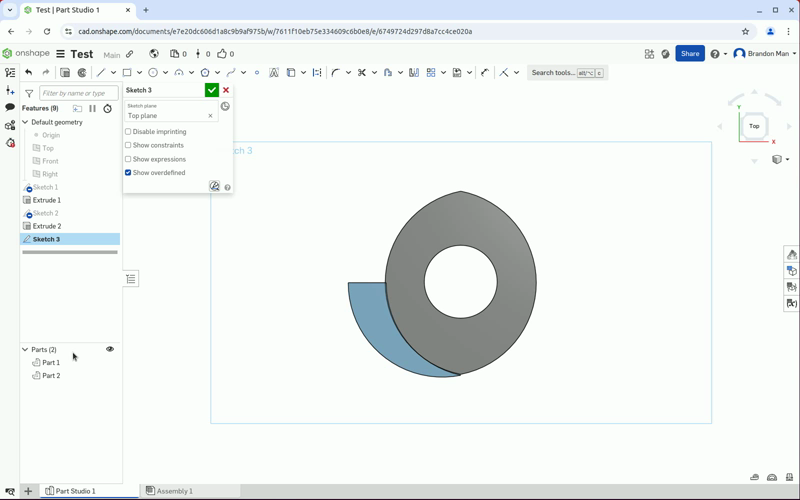
key(y)
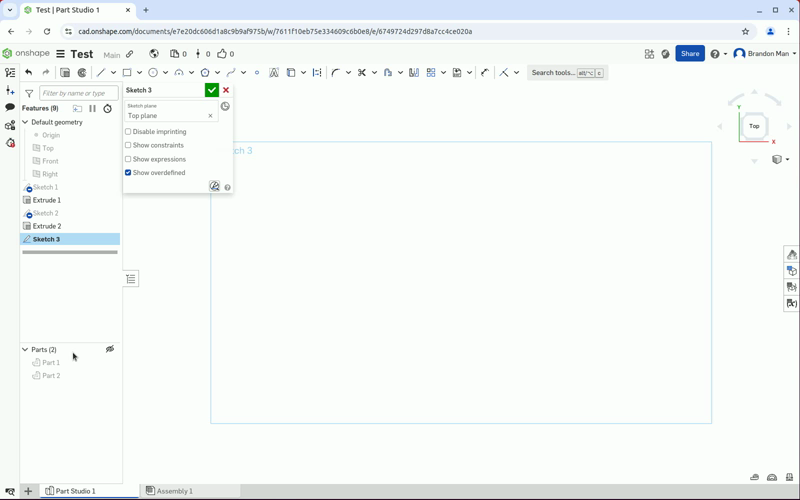
key(a)
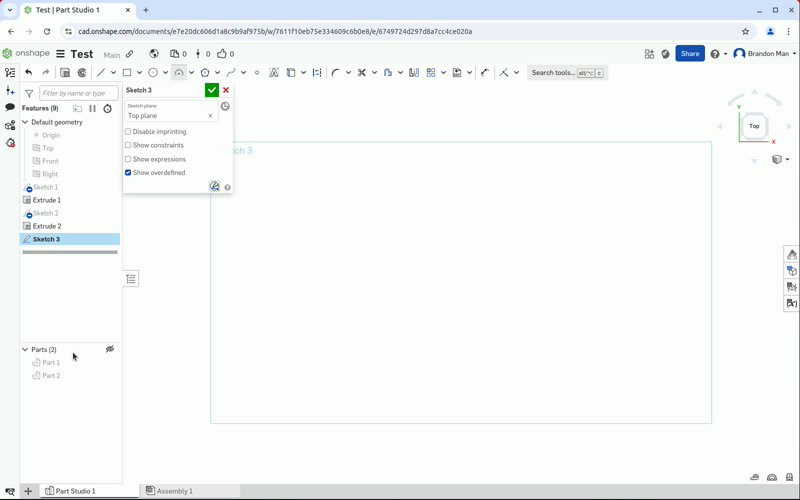
key_down(shift)
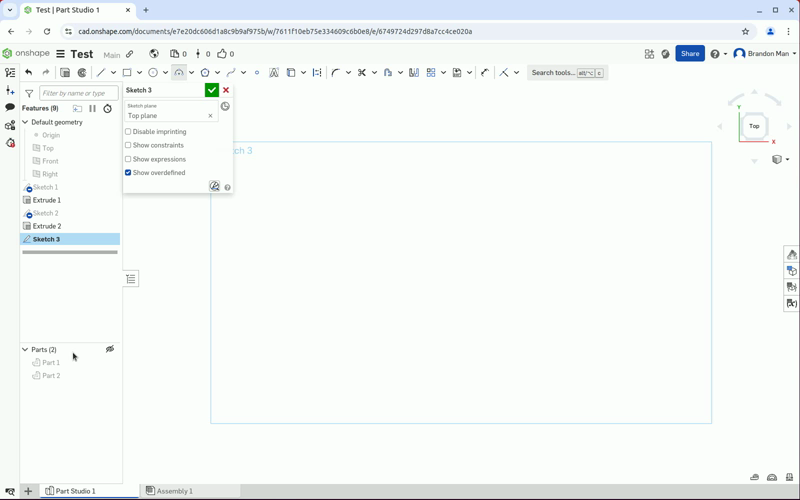
mouse_move(460, 191)
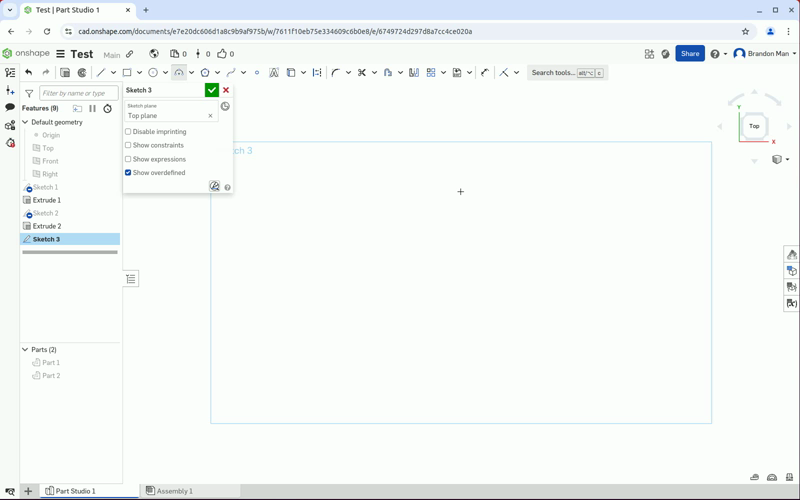
click(460, 191)
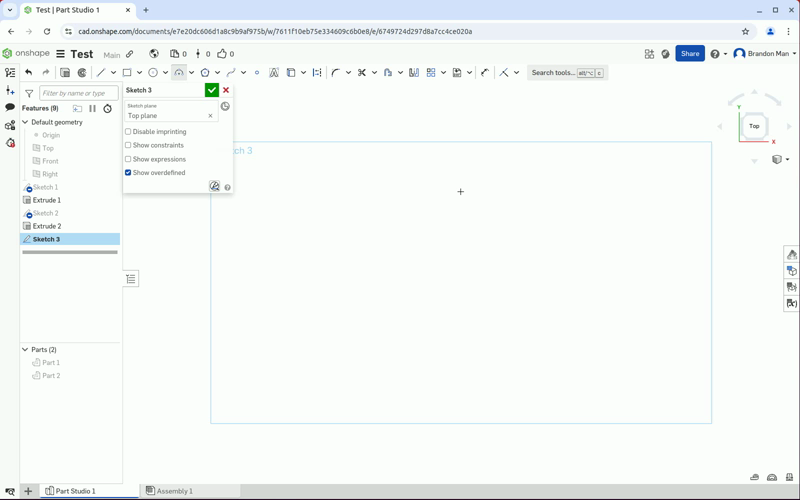
key_up(shift)
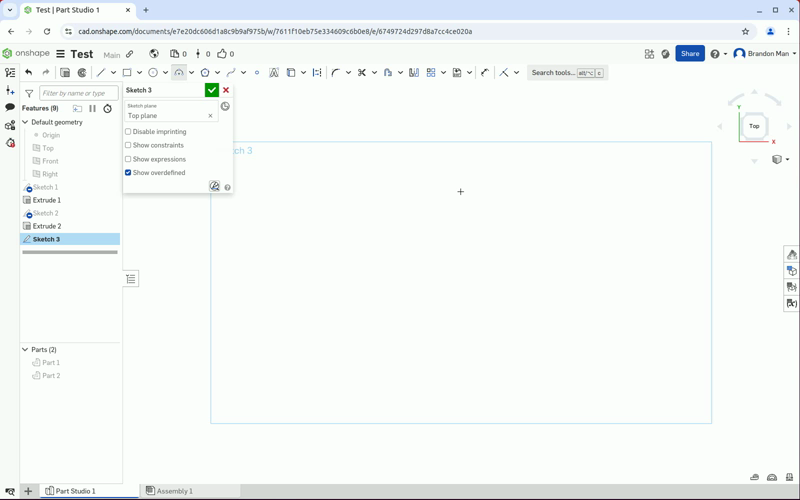
key_down(shift)
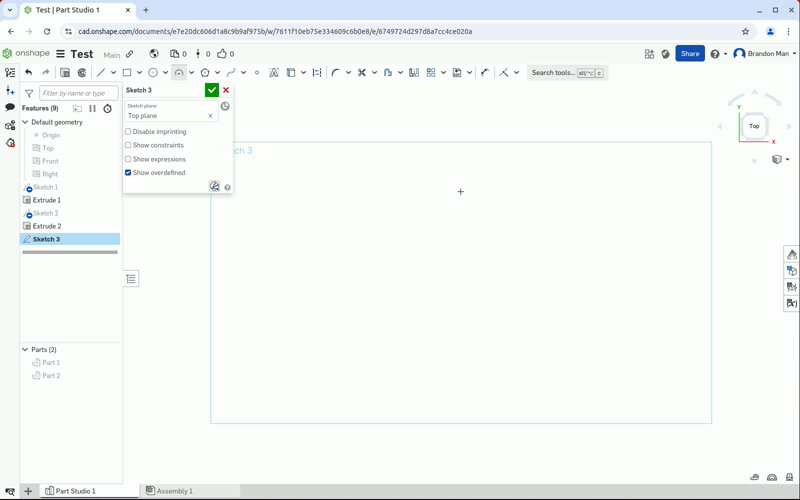
mouse_move(535, 283)
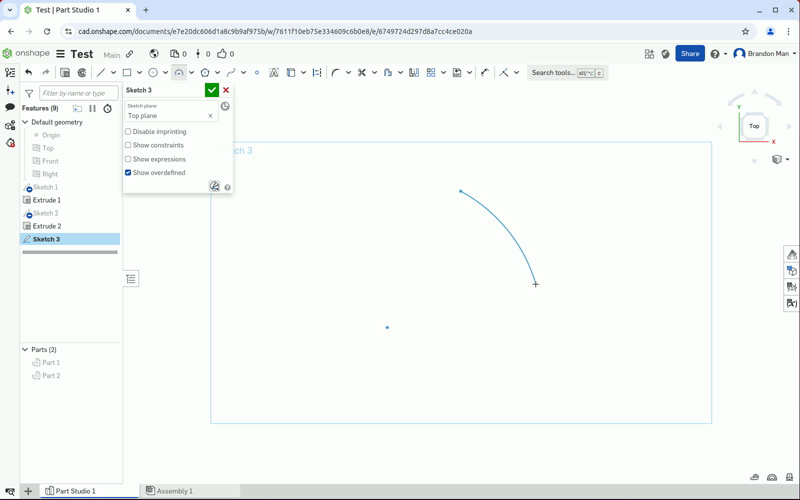
click(535, 283)
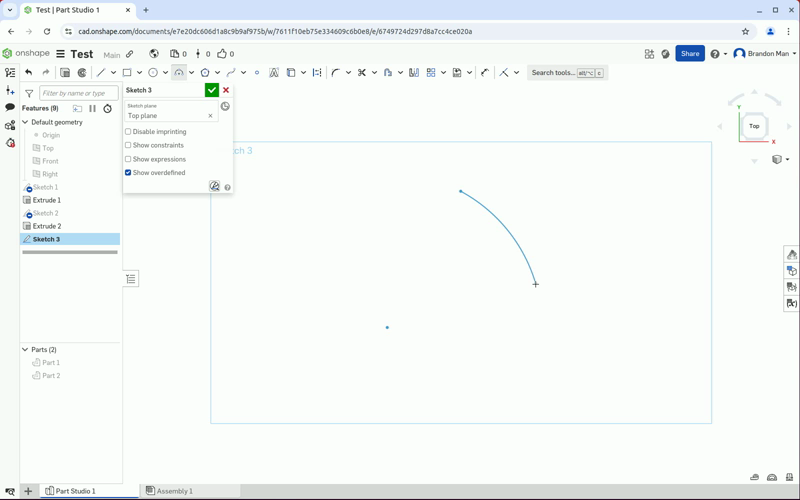
mouse_move(514, 224)
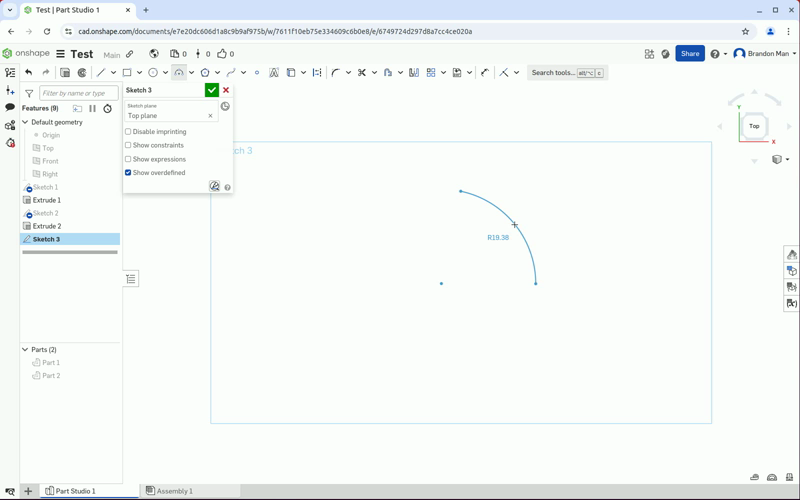
click(514, 224)
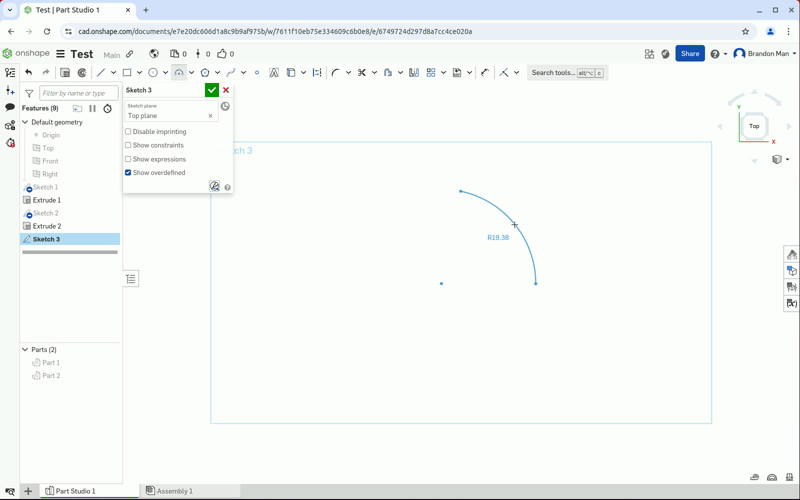
key_up(shift)
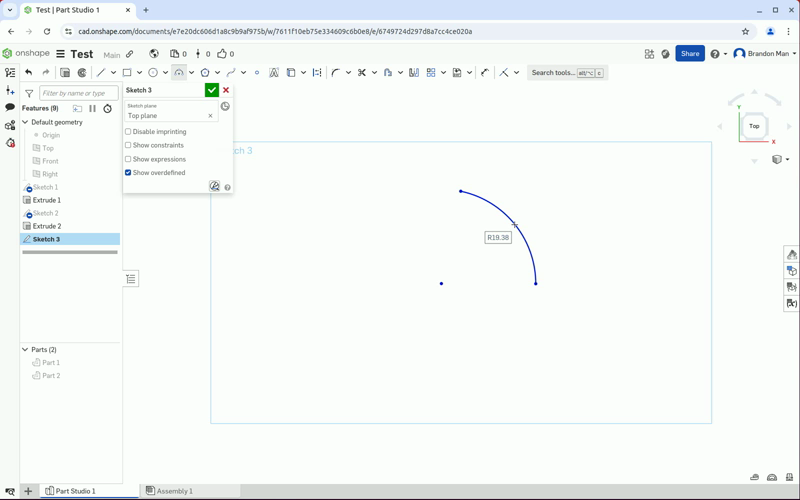
key(esc)
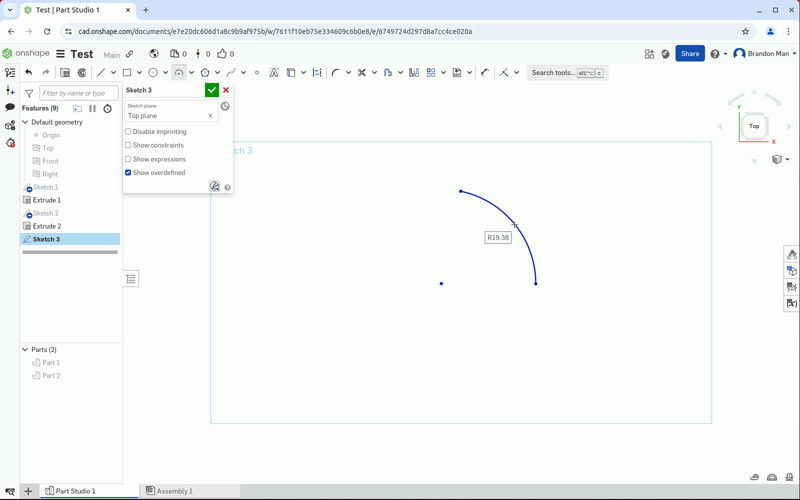
key(l)
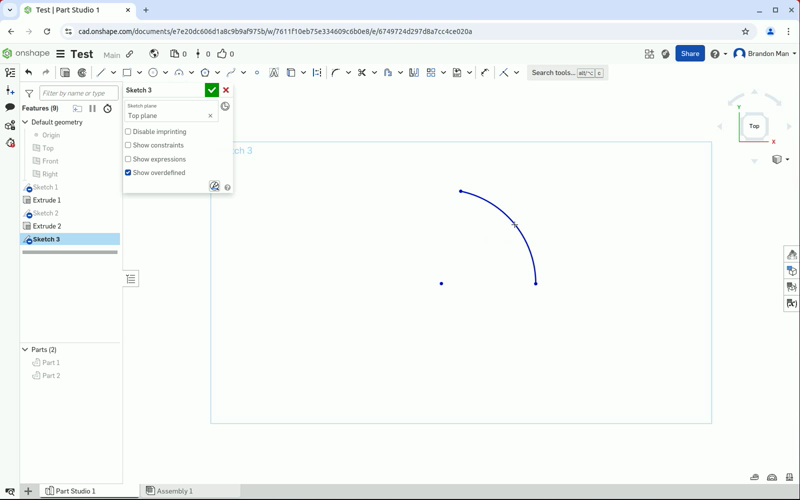
mouse_move(535, 283)
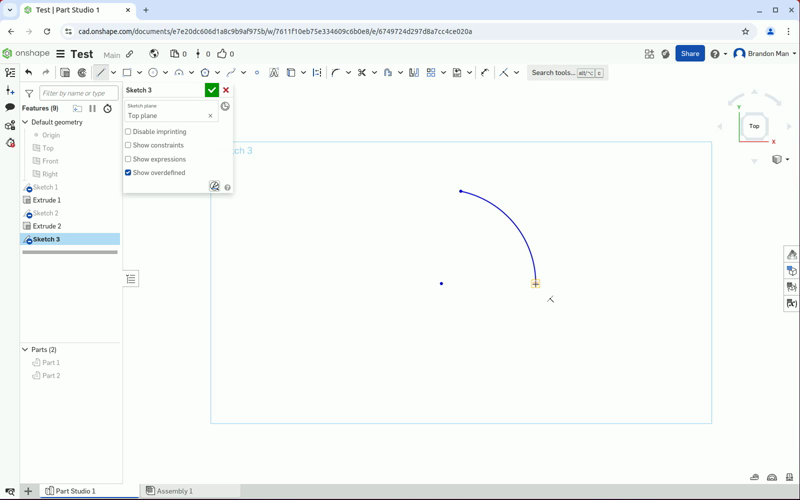
click(535, 283)
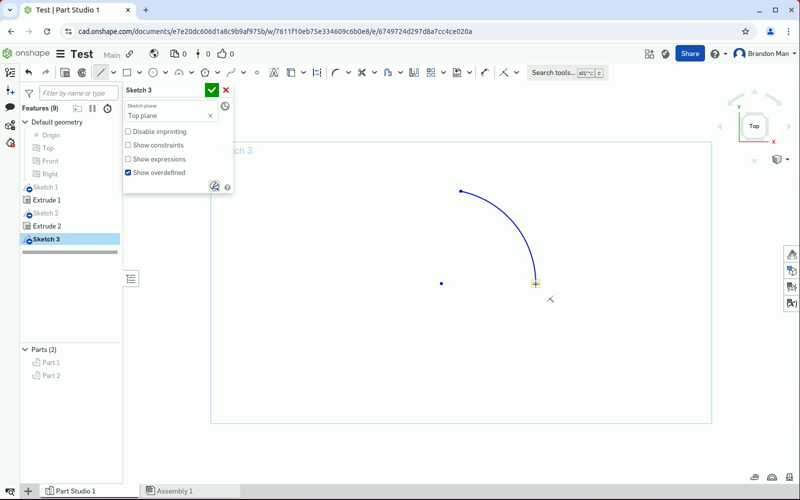
key_down(shift)
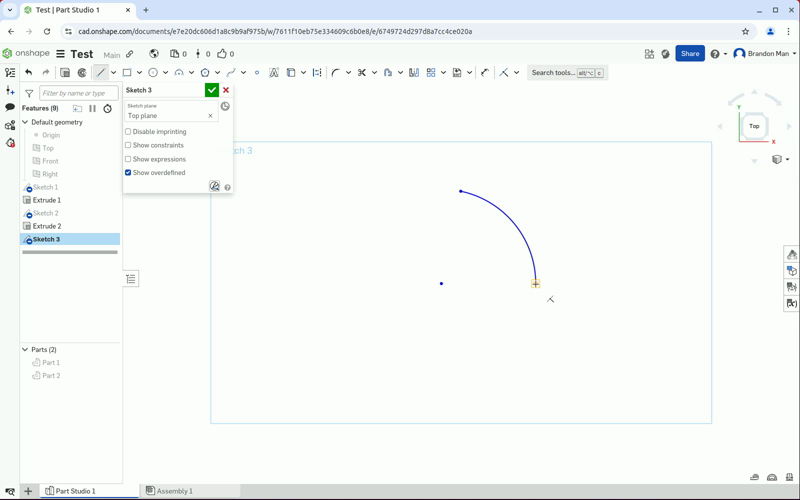
mouse_move(565, 283)
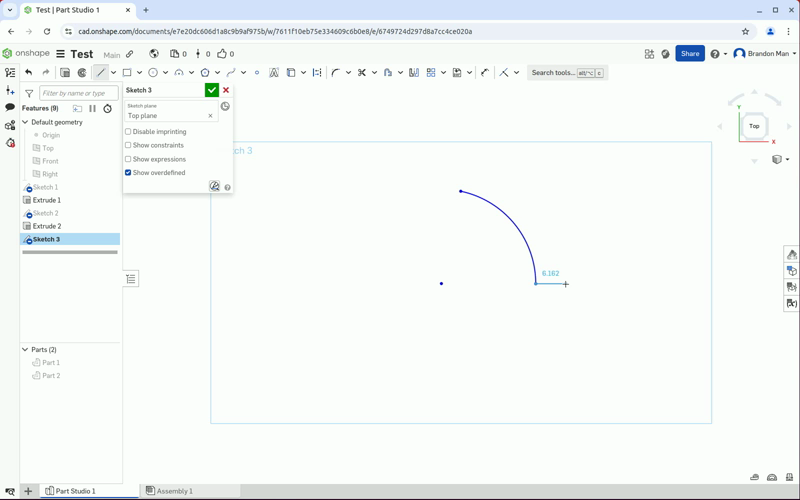
mouse_move(573, 283)
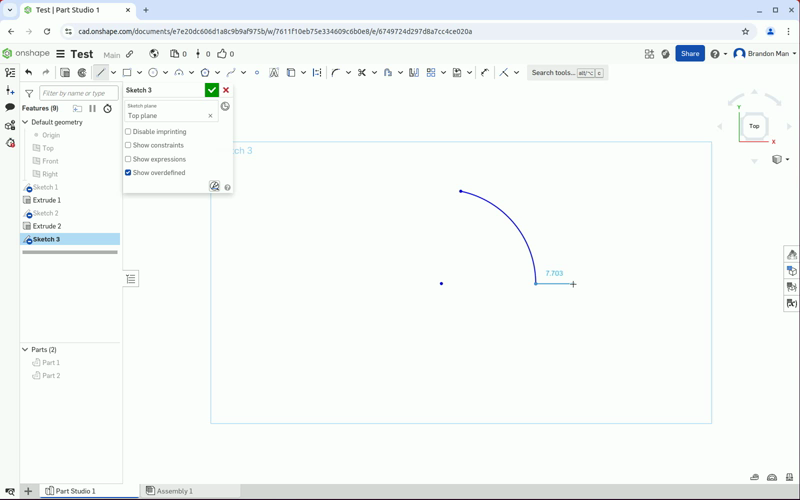
click(573, 283)
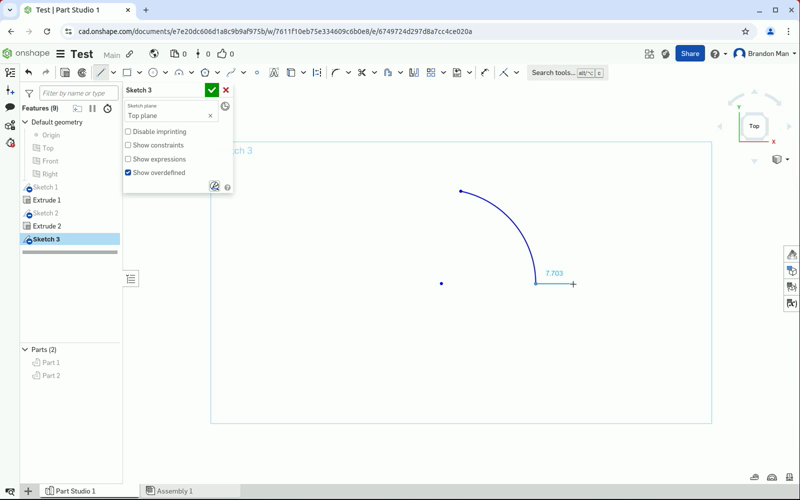
key_up(shift)
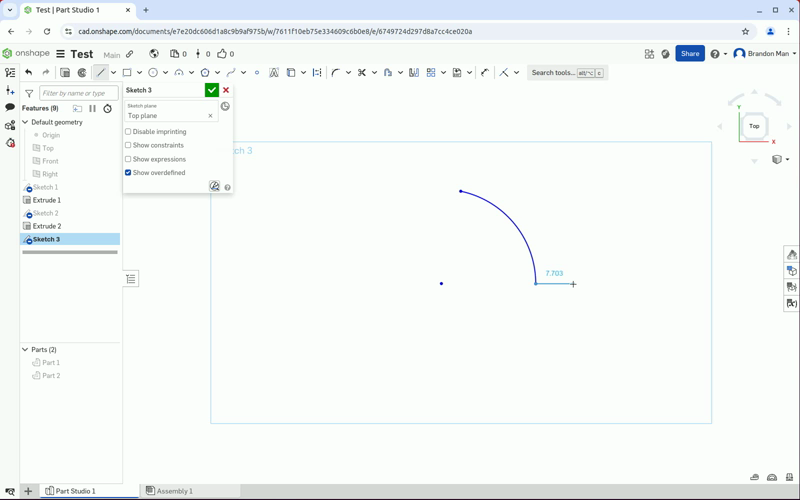
key(esc)
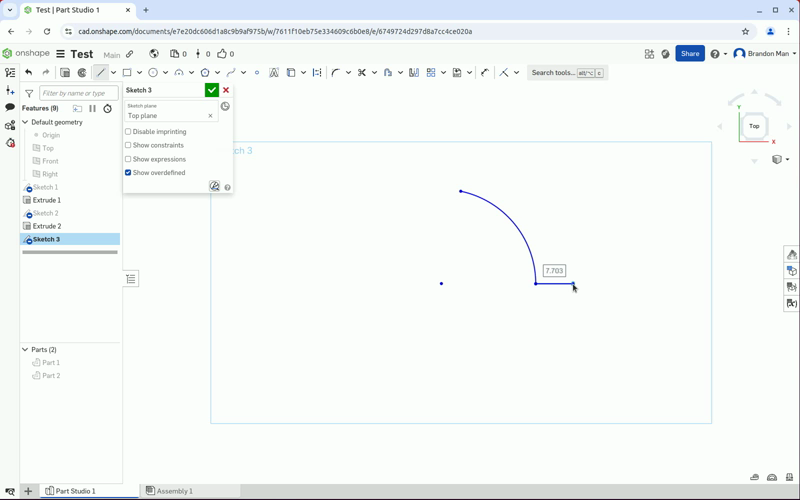
key(a)
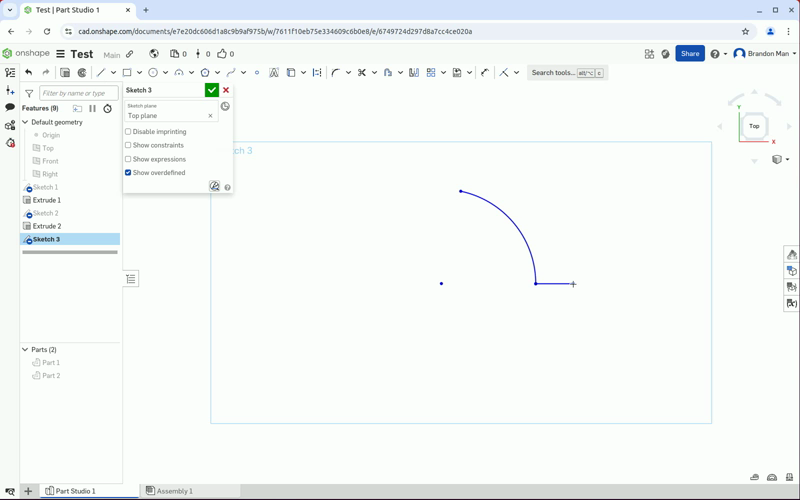
mouse_move(573, 283)
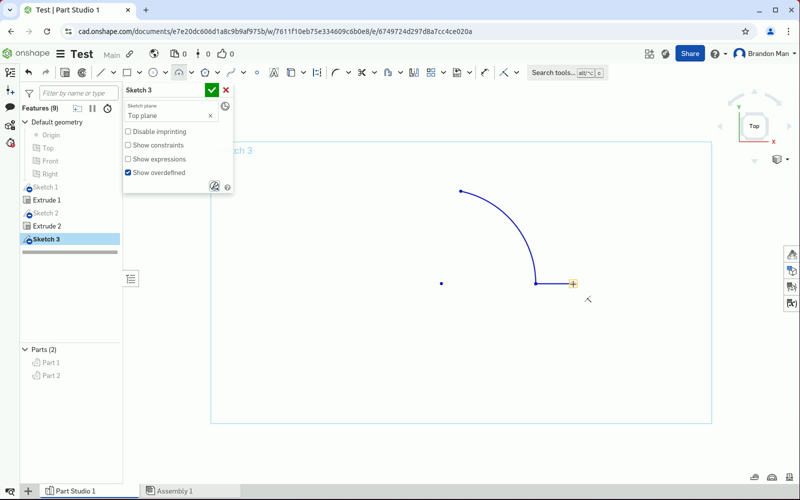
click(573, 283)
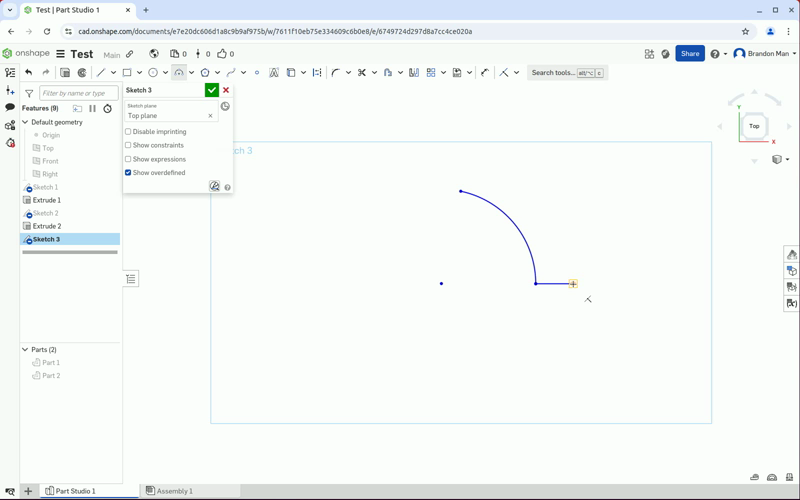
mouse_move(460, 191)
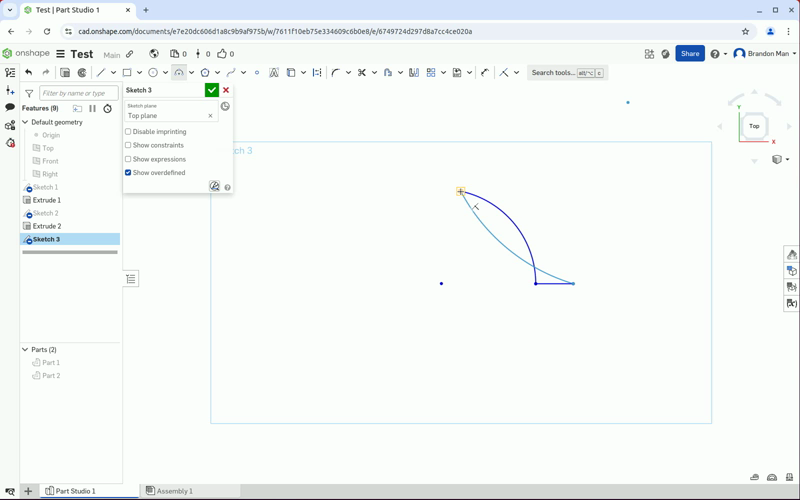
click(460, 191)
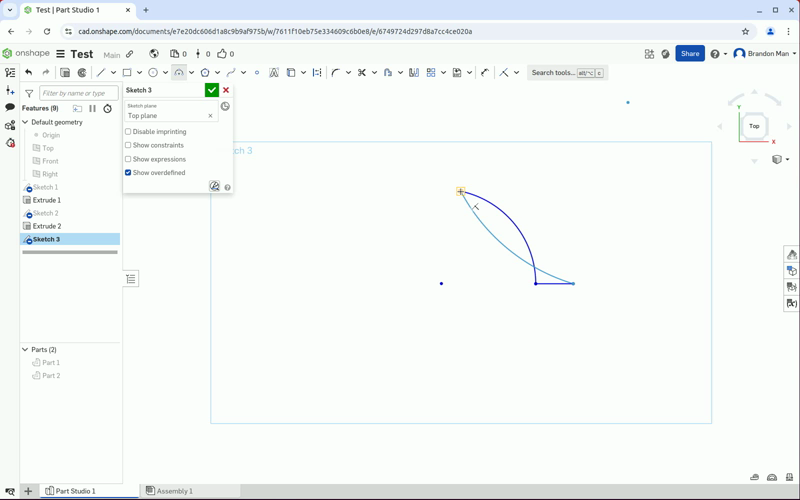
key_down(shift)
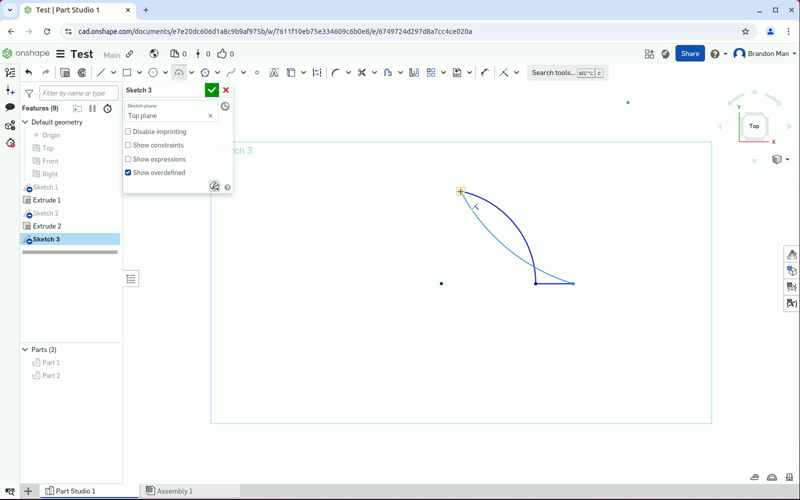
mouse_move(538, 211)
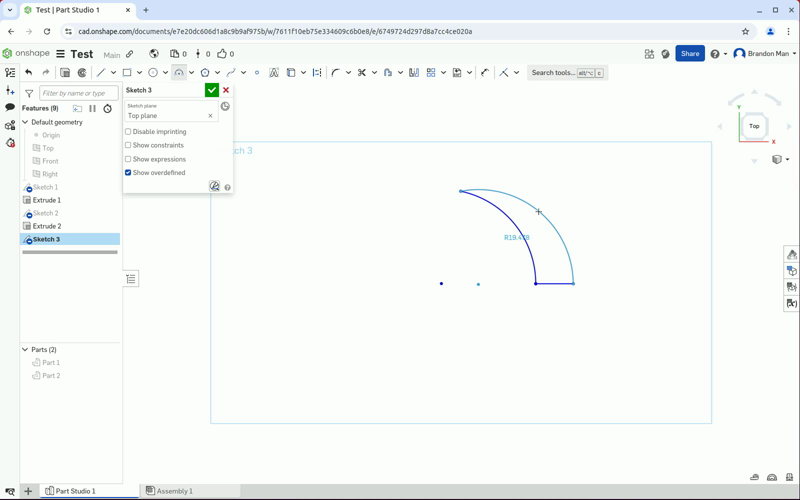
click(538, 211)
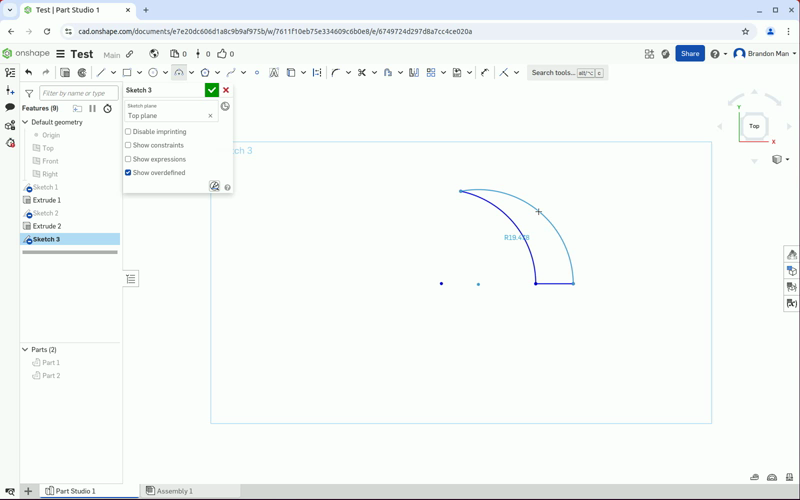
key_up(shift)
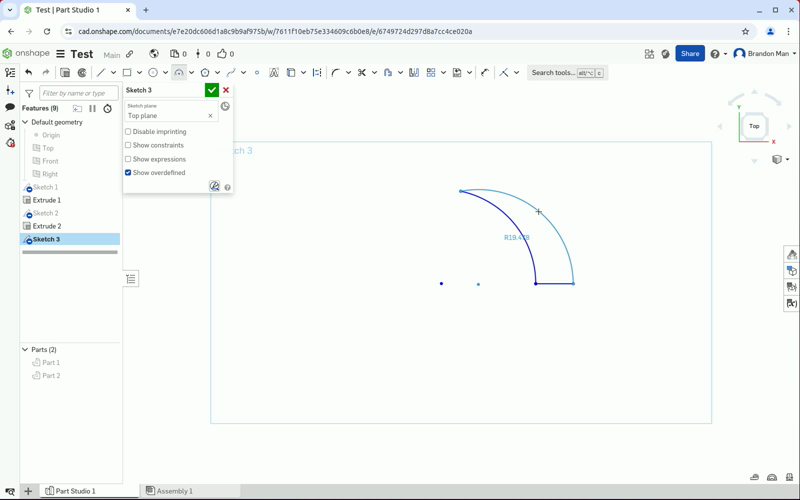
key(esc)
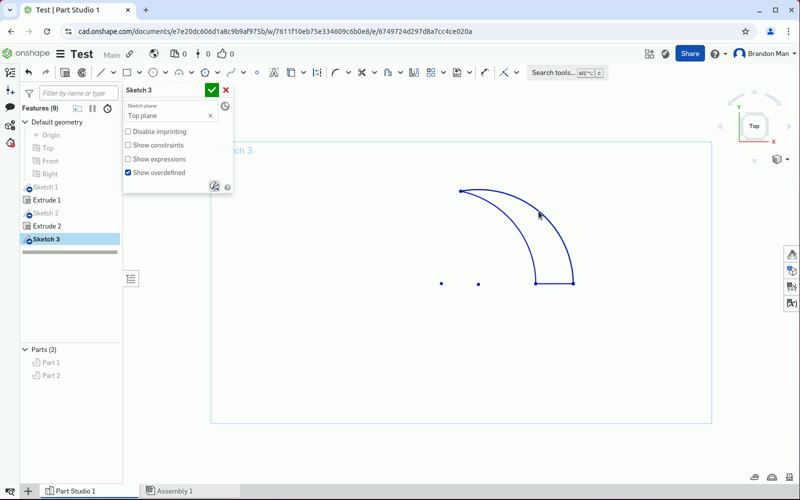
mouse_move(542, 269)
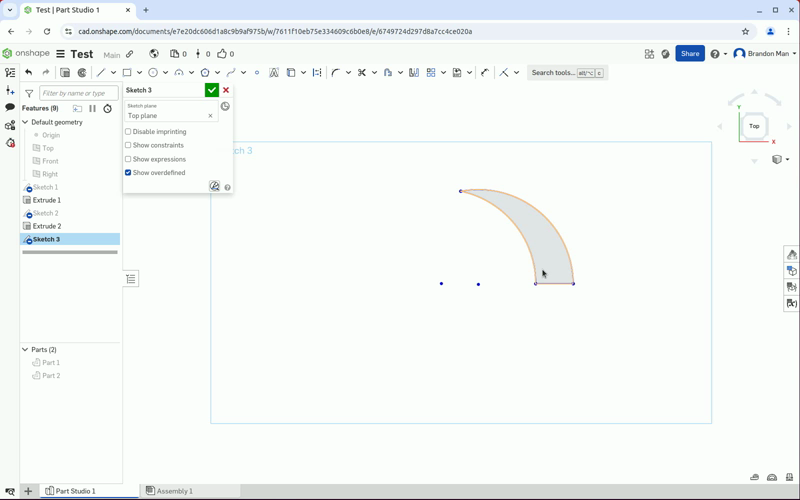
scroll(6)
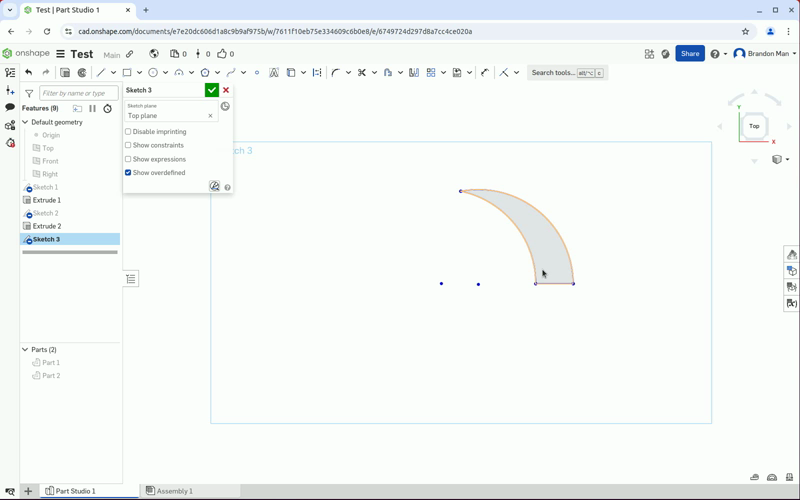
scroll(6)
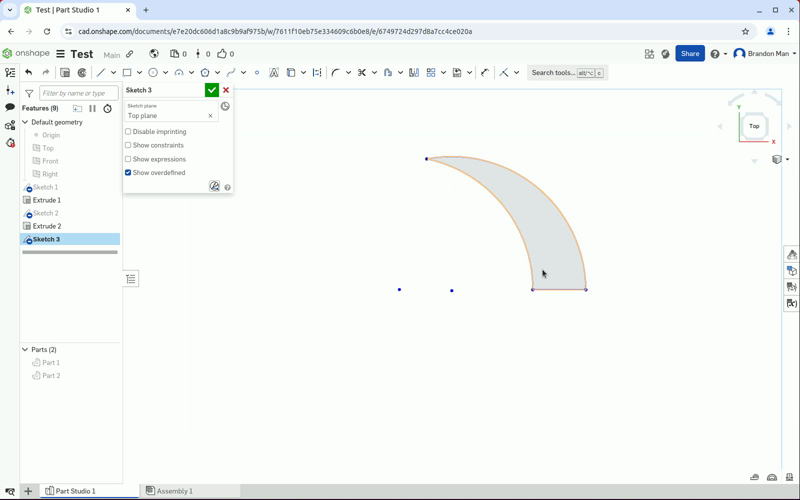
scroll(6)
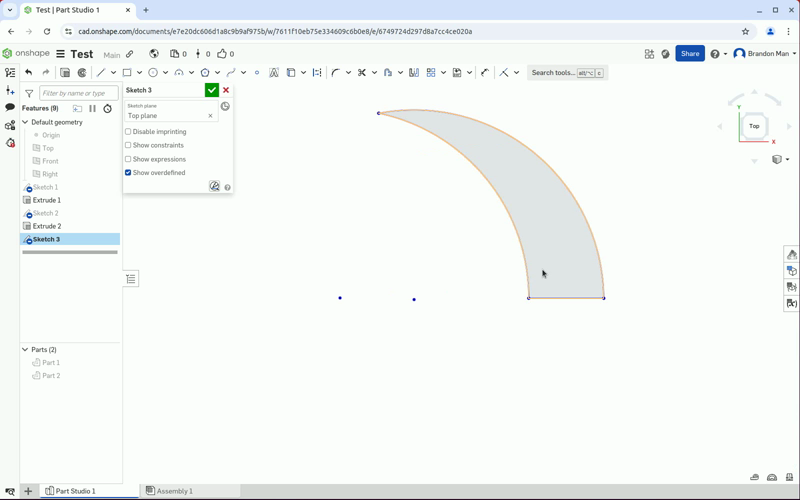
scroll(6)
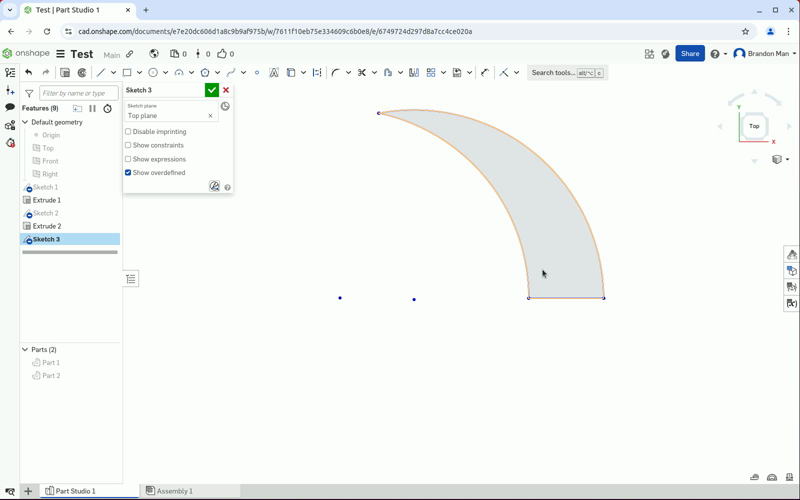
scroll(6)
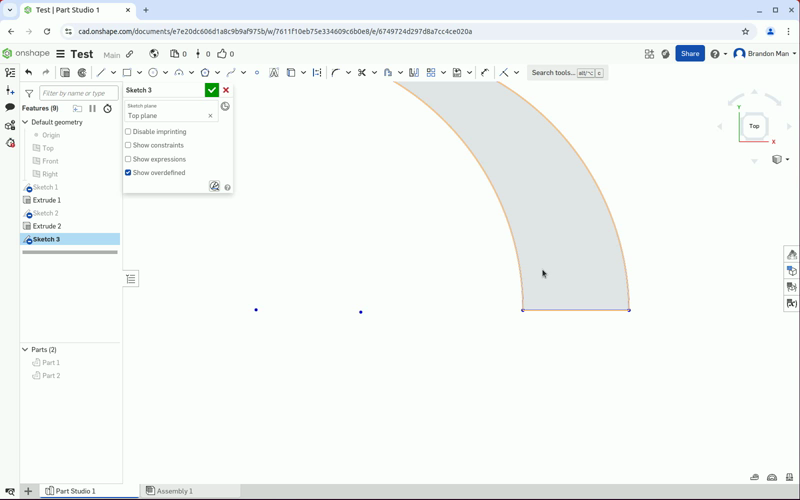
scroll(6)
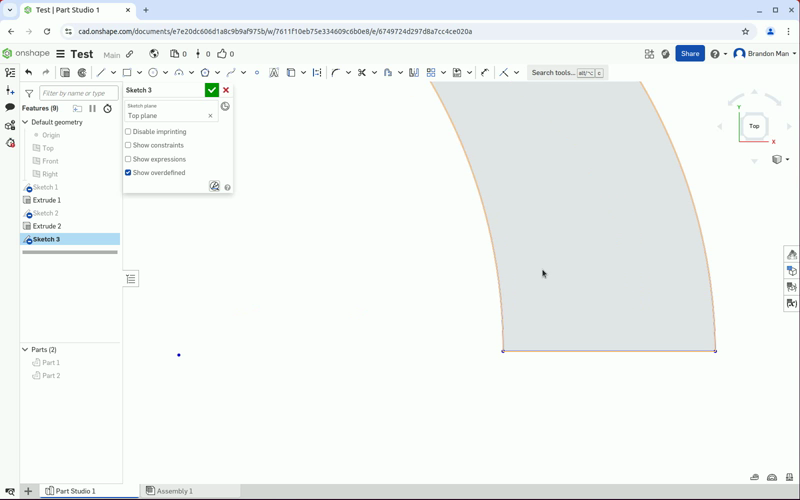
scroll(6)
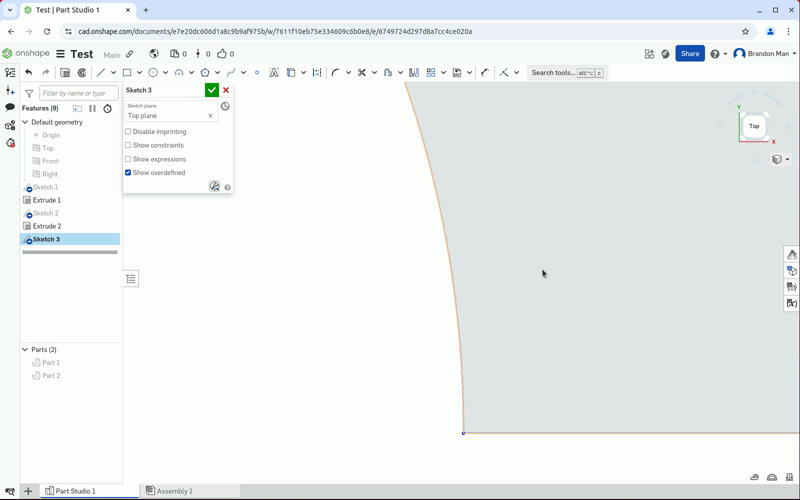
click(542, 269)
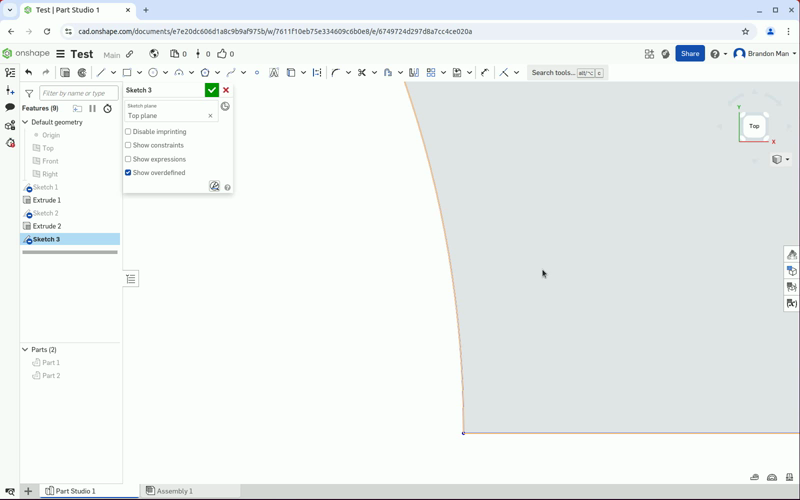
scroll(-6)
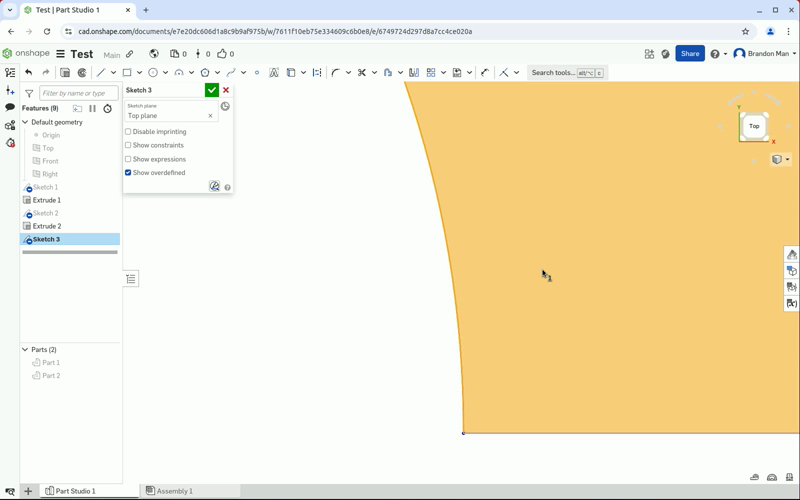
scroll(-6)
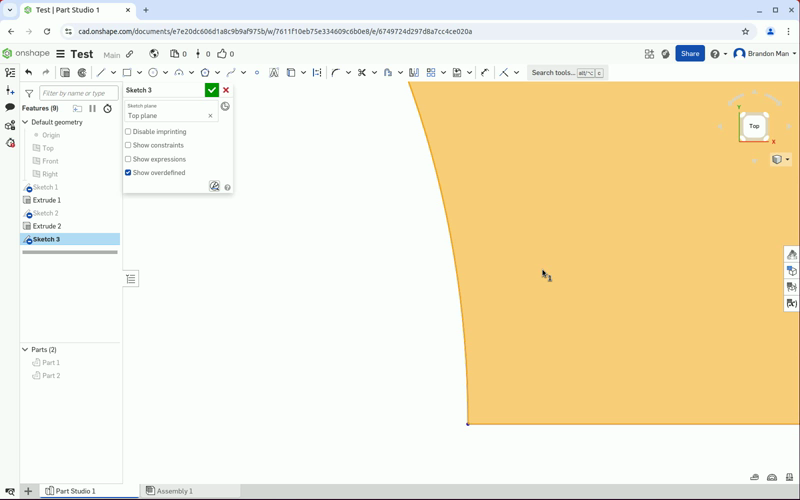
scroll(-6)
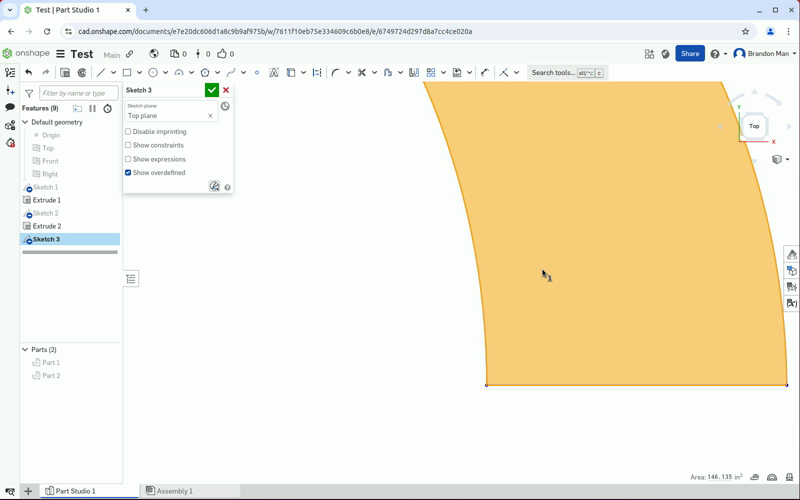
scroll(-6)
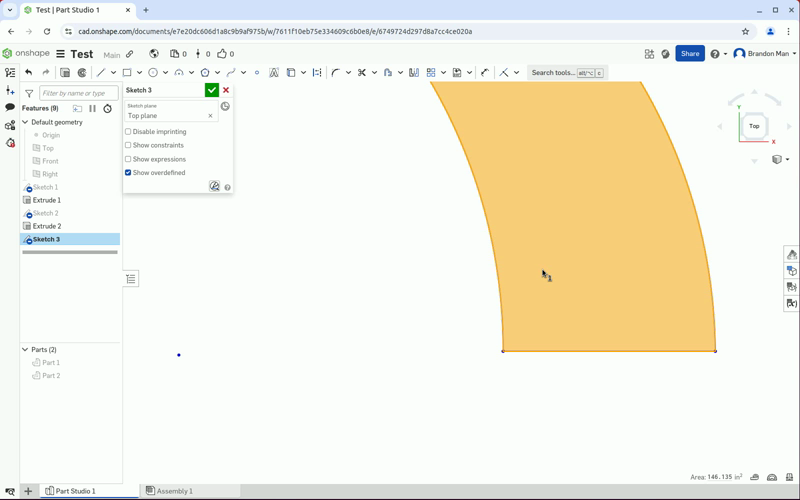
scroll(-6)
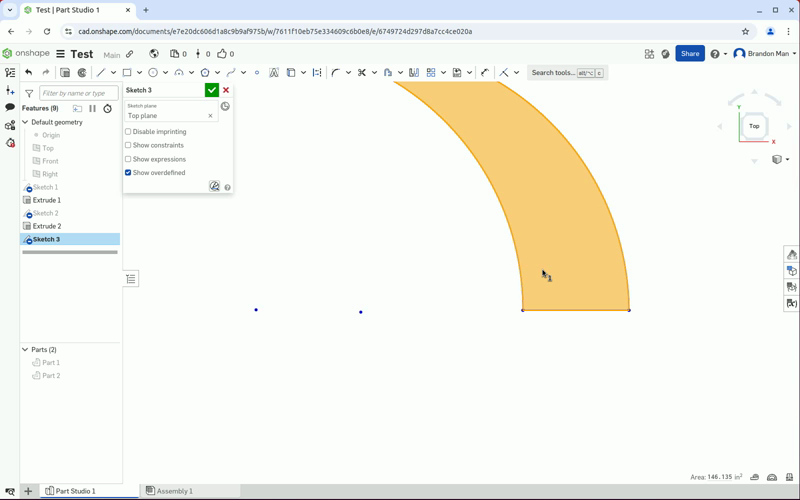
scroll(-6)
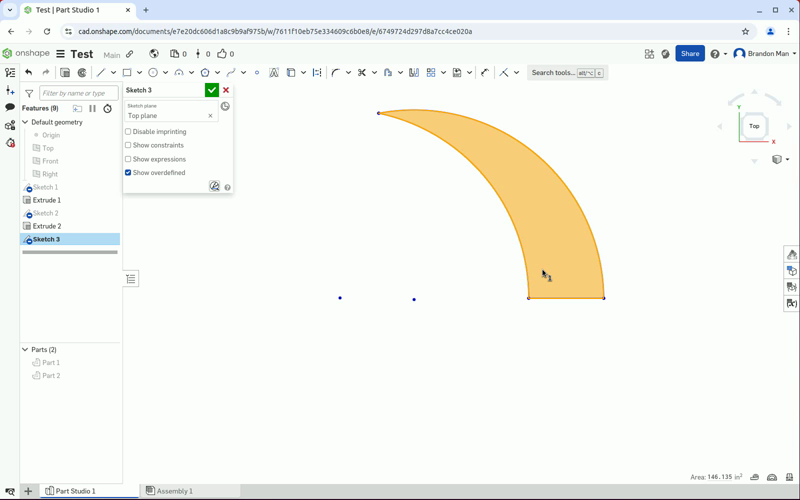
scroll(-6)
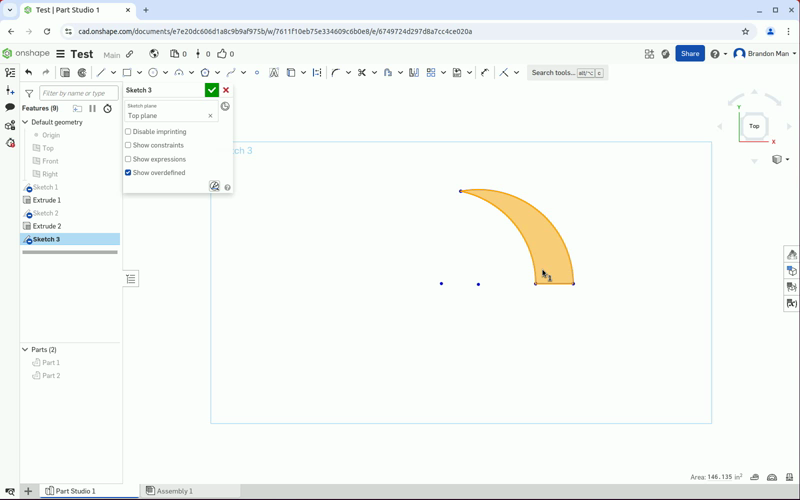
mouse_move(73, 352)
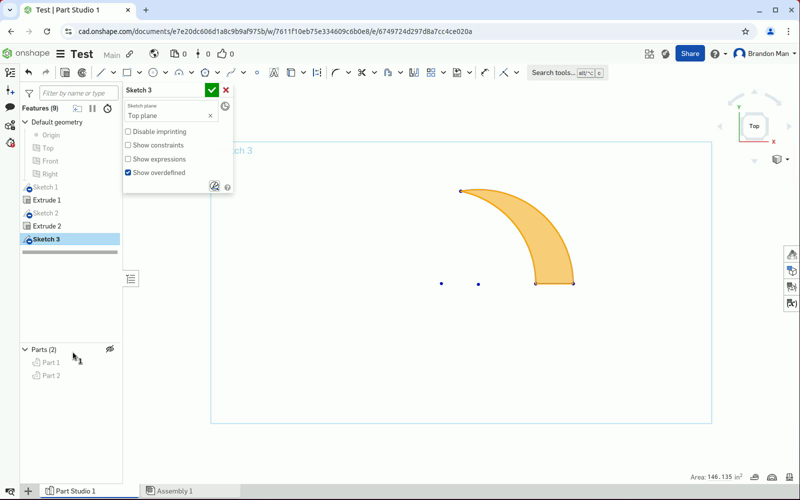
key(shift+y)
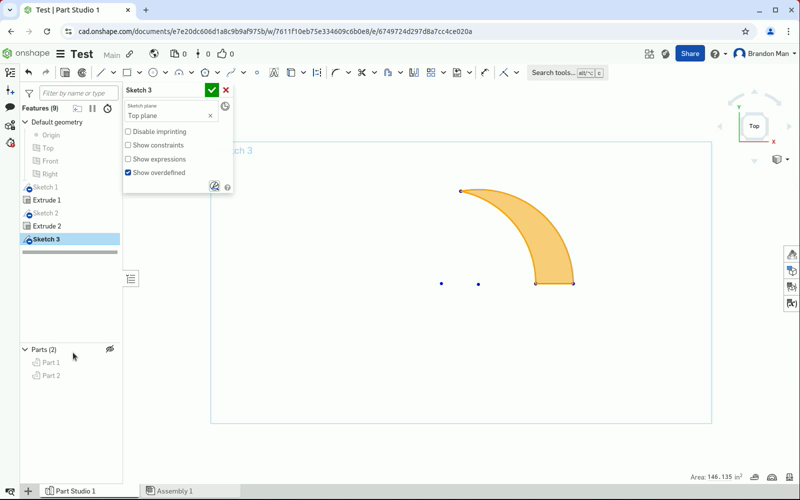
key(shift+e)
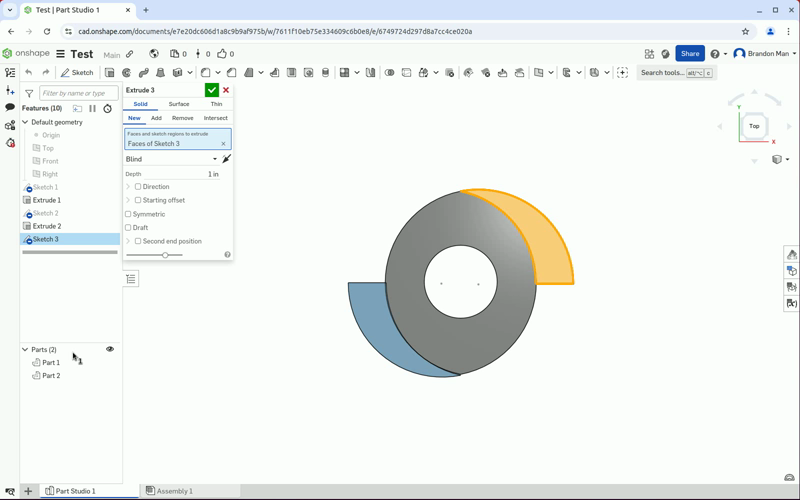
mouse_move(143, 106)
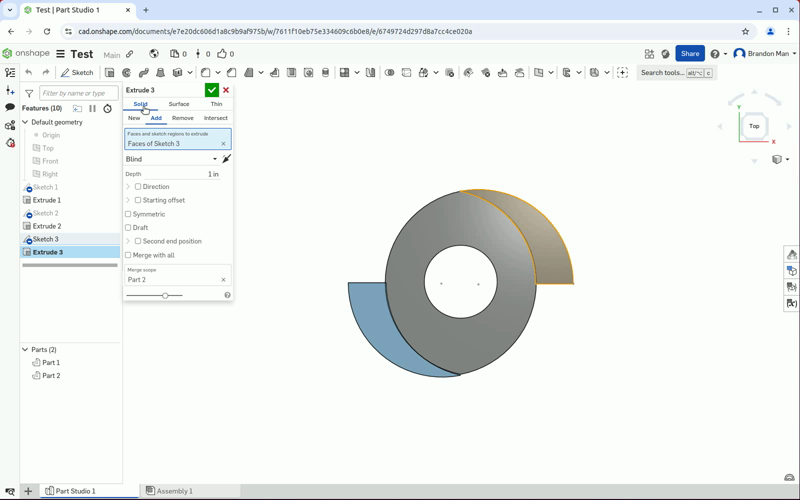
click(143, 106)
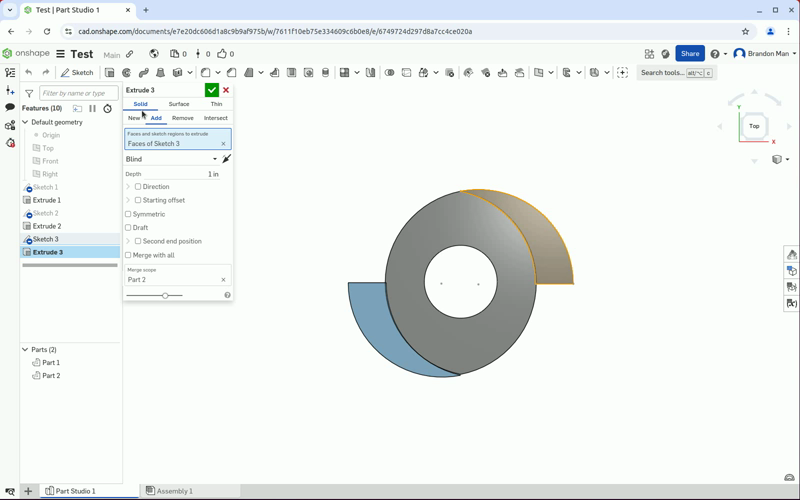
mouse_move(137, 120)
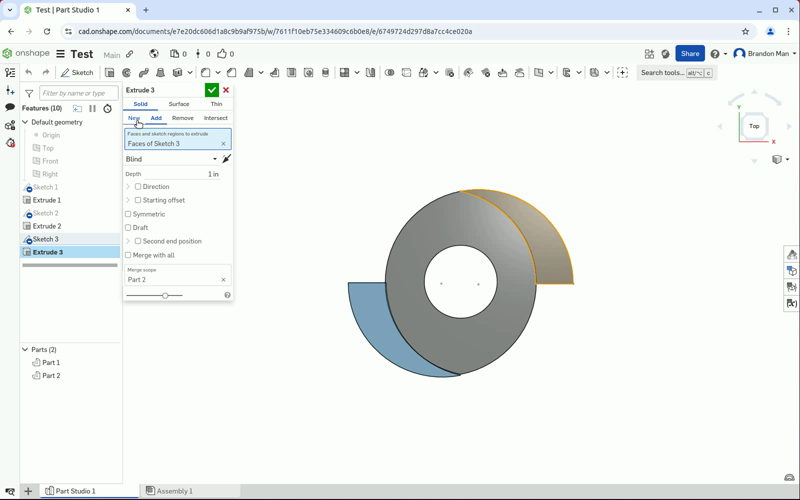
click(137, 120)
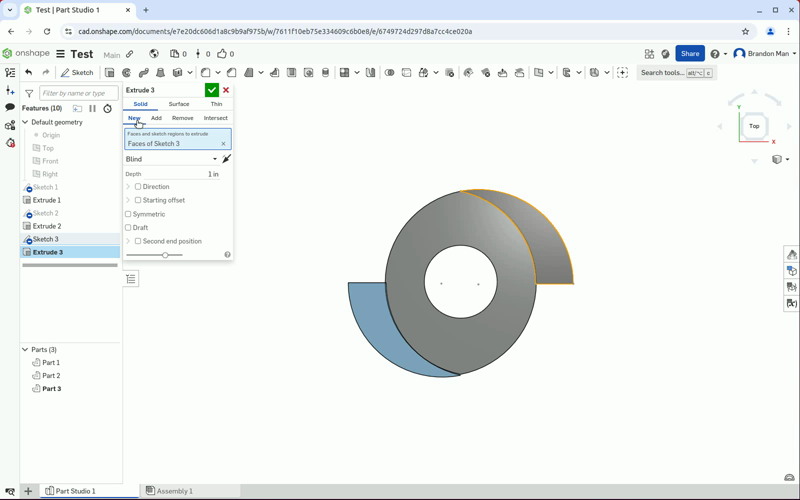
key(tab, 4)
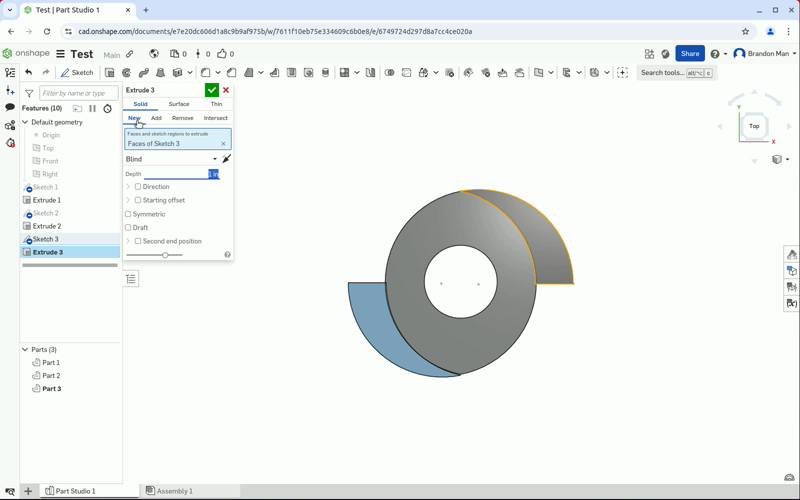
text(3.851)
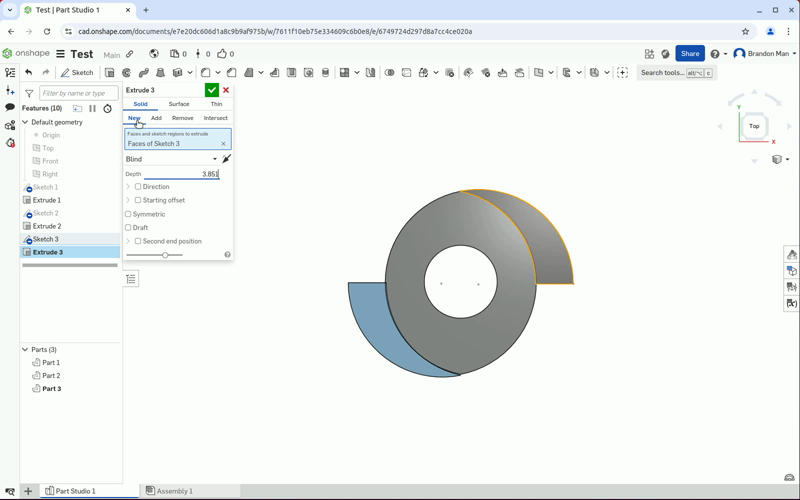
key(enter)
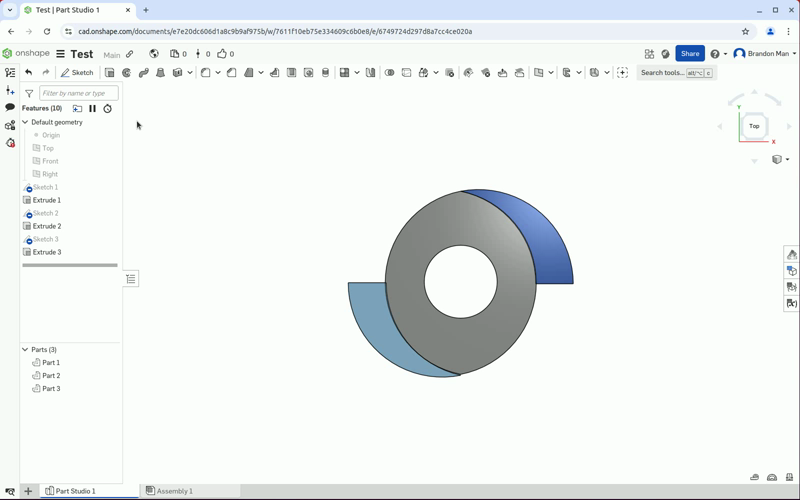
key(shift+h)
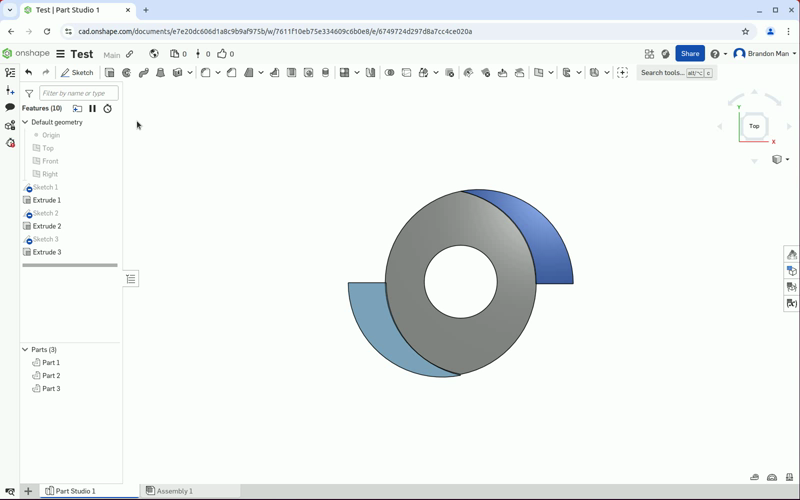
key(shift+h)
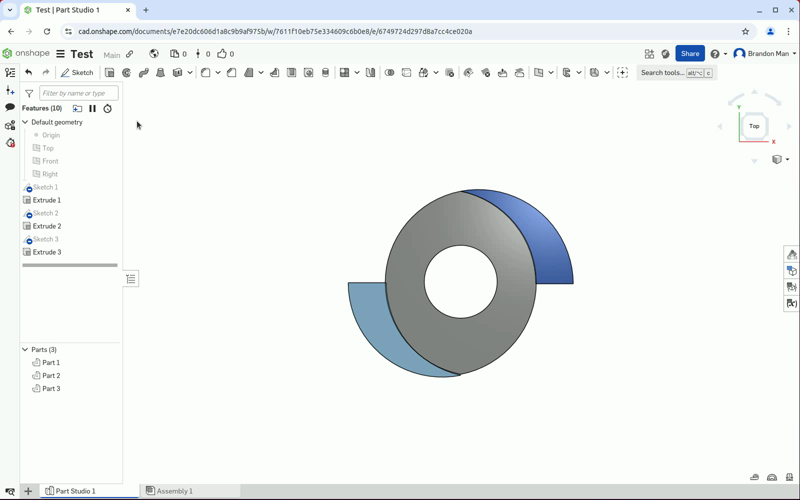
key(shift+7)
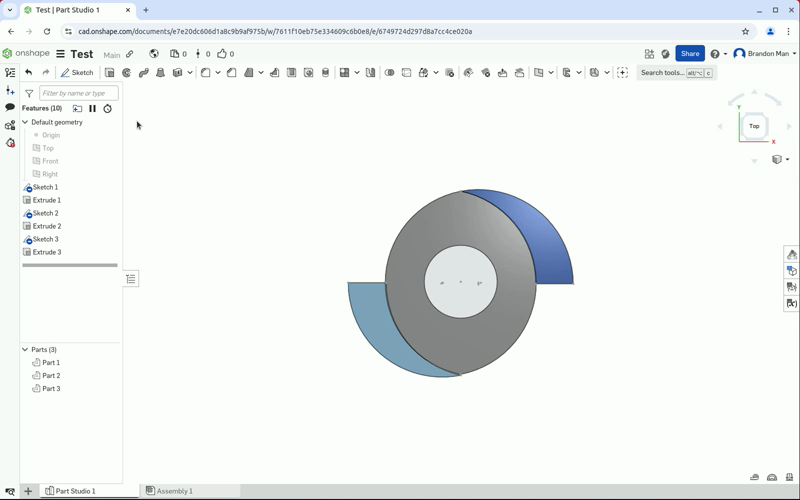
key(up, 3)
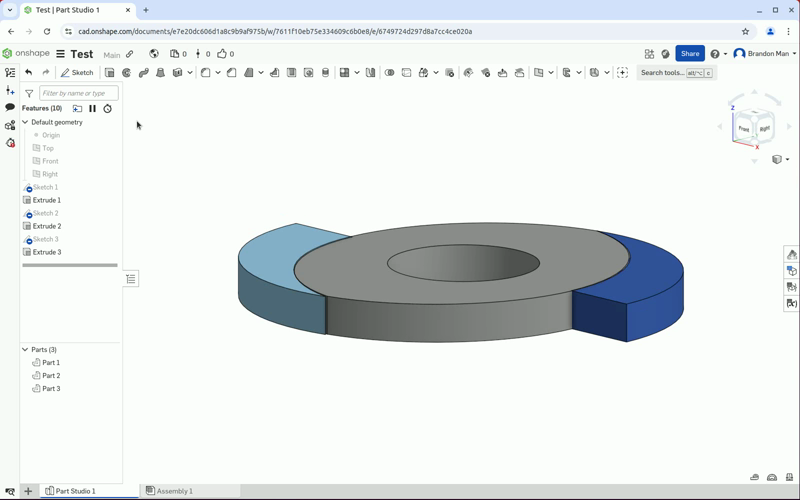
key(left, 3)
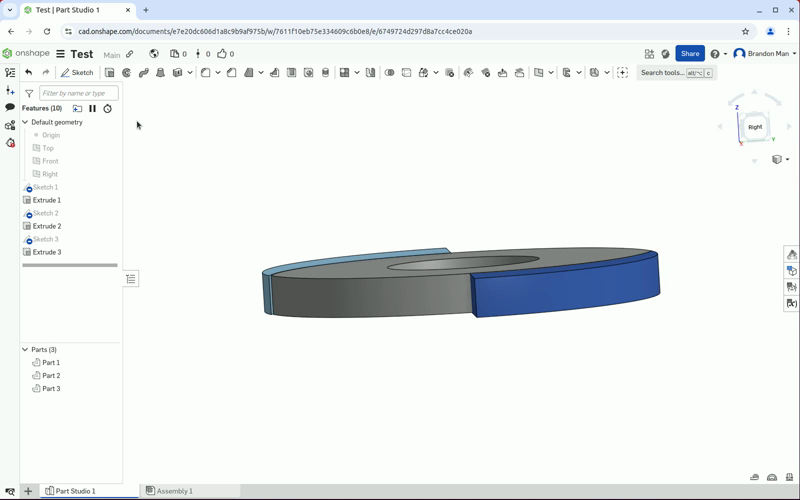
key(right, 3)
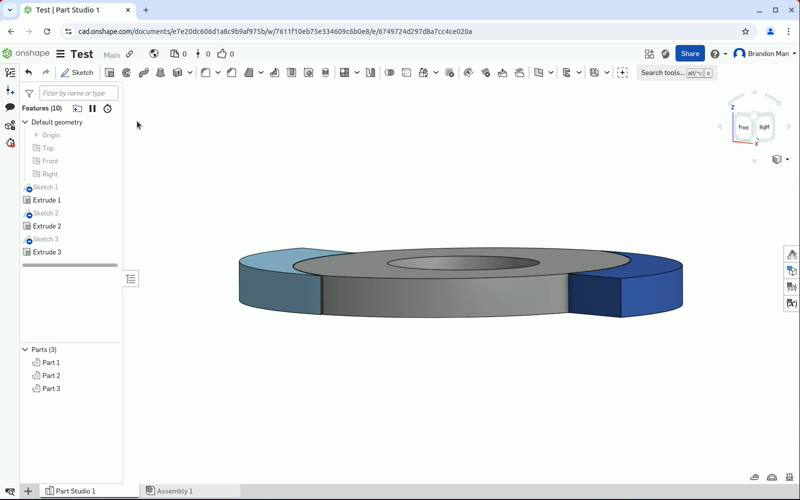
key(down, 3)
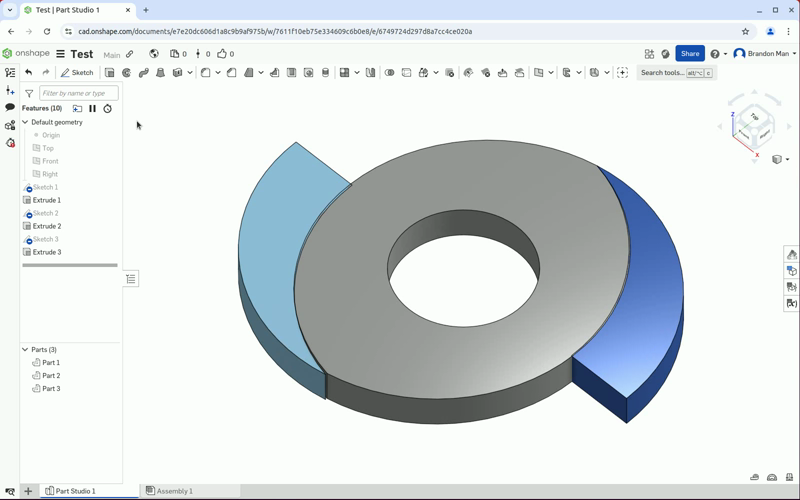
mouse_move(73, 189)
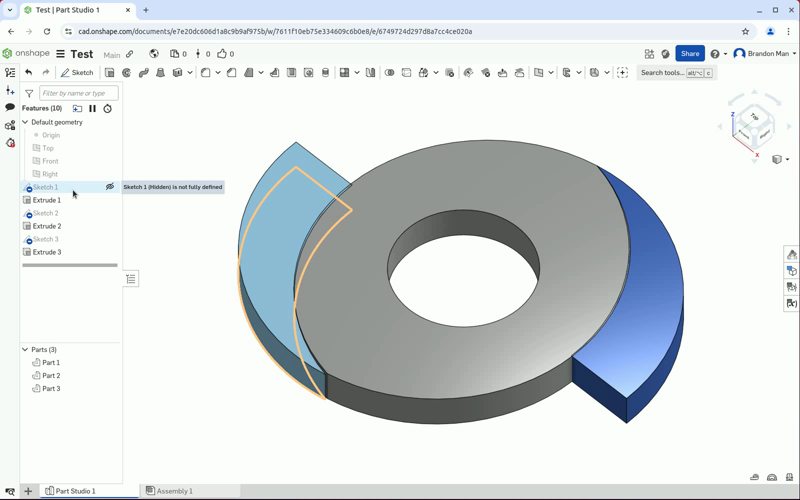
click(73, 189)